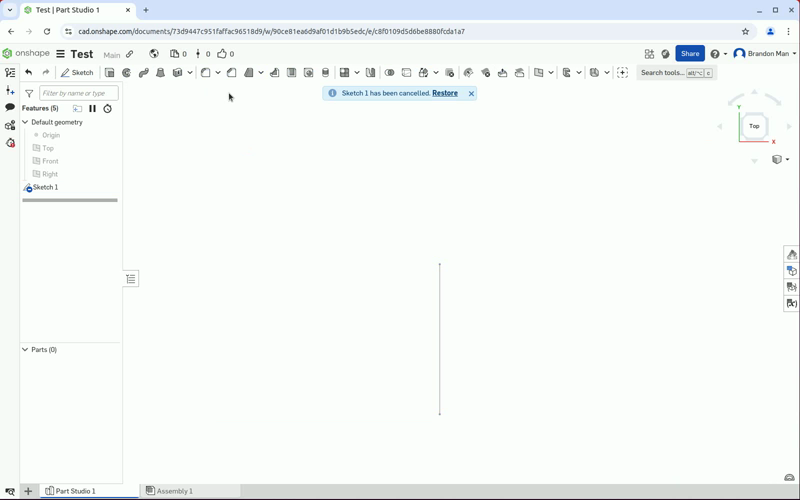
key(shift+h)
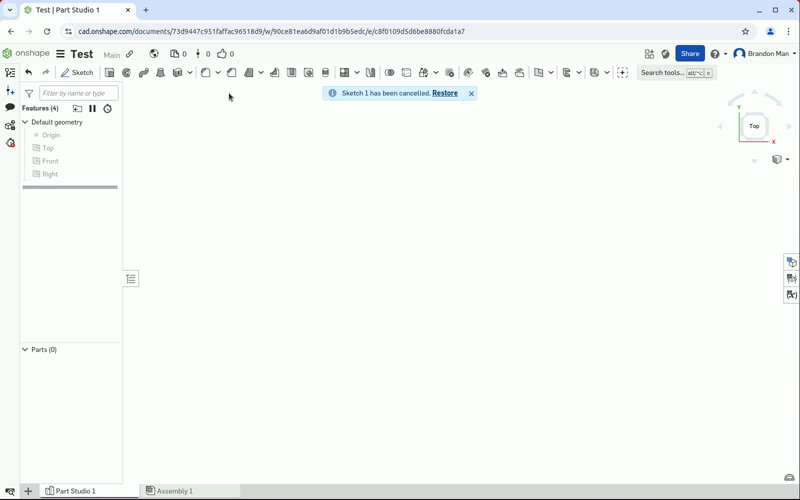
mouse_move(73, 352)
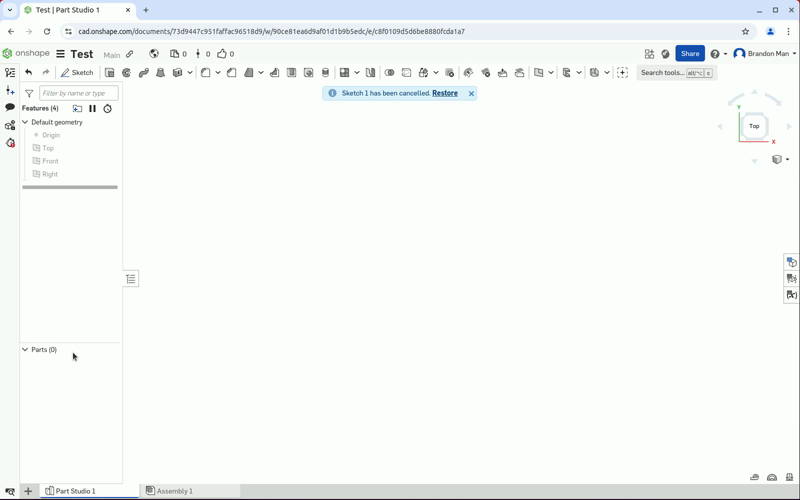
key(y)
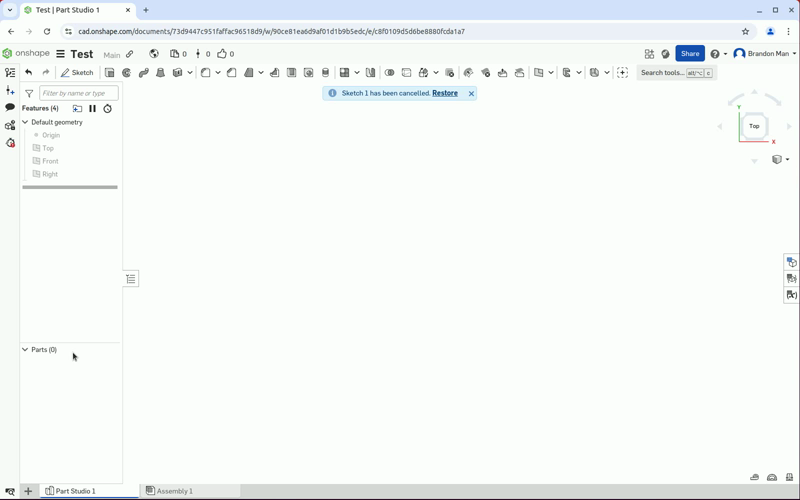
key(shift+p)
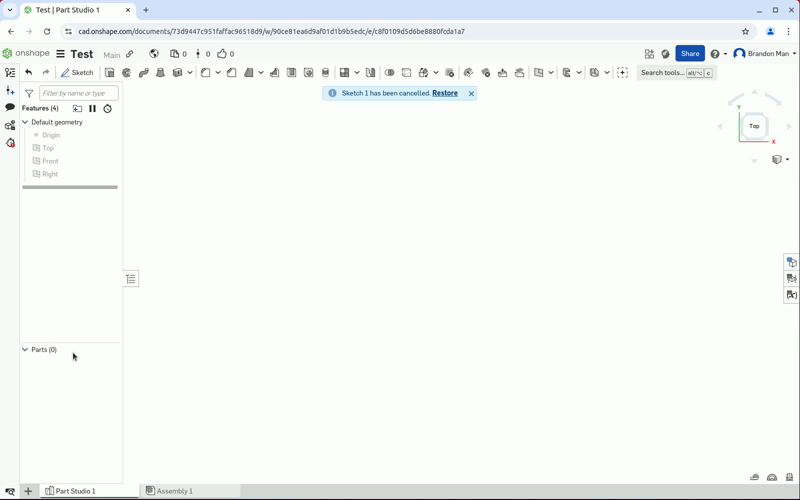
key(space)
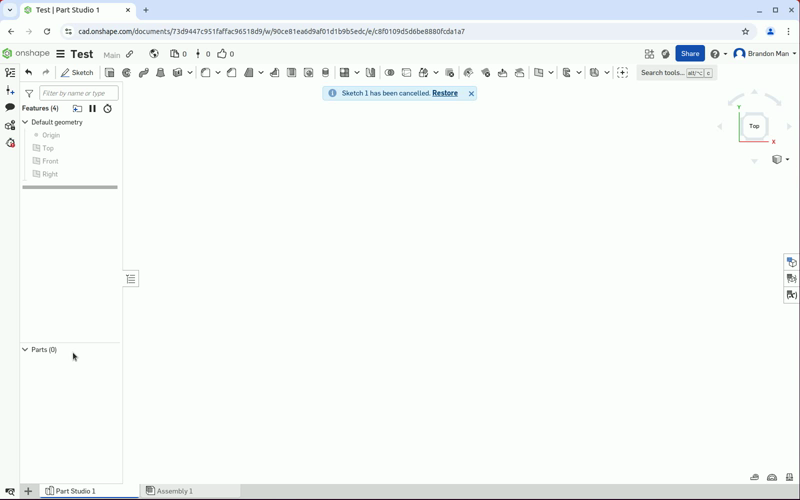
key_down(shift)
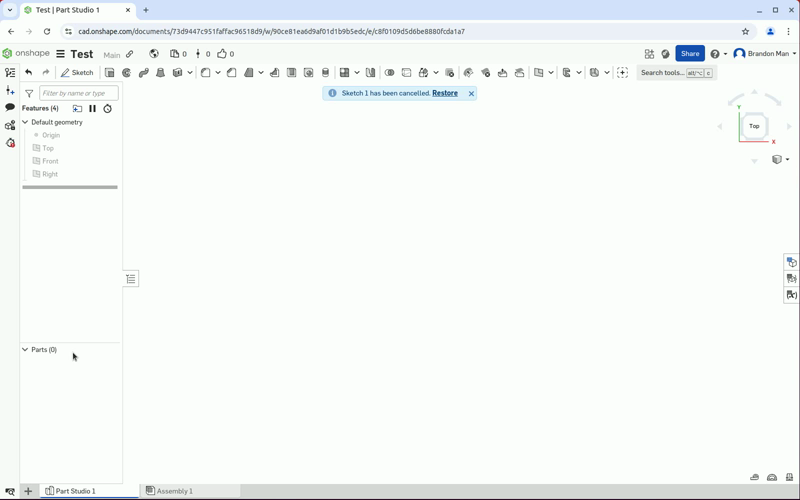
key(up)
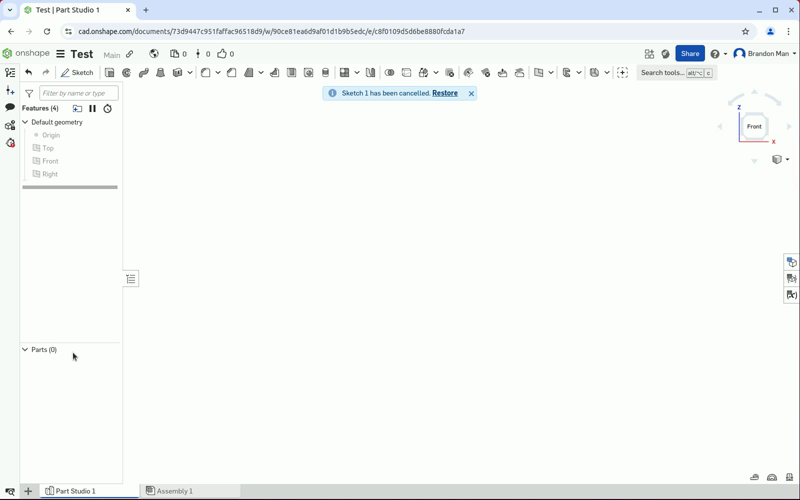
key_up(shift)
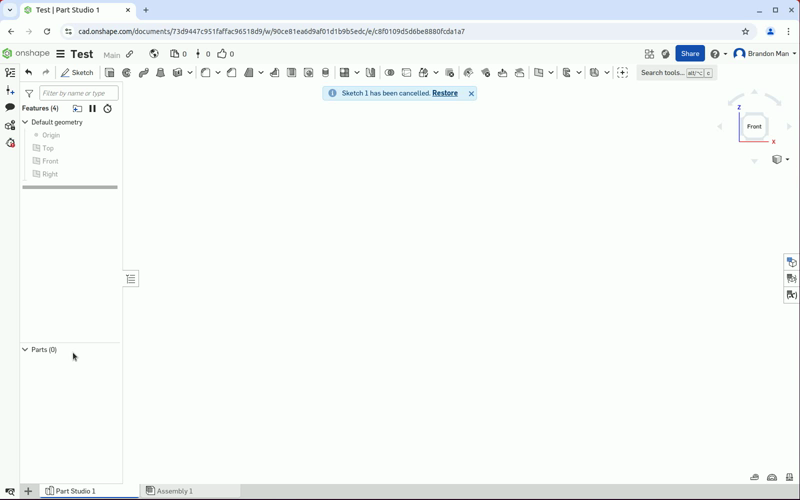
mouse_move(73, 352)
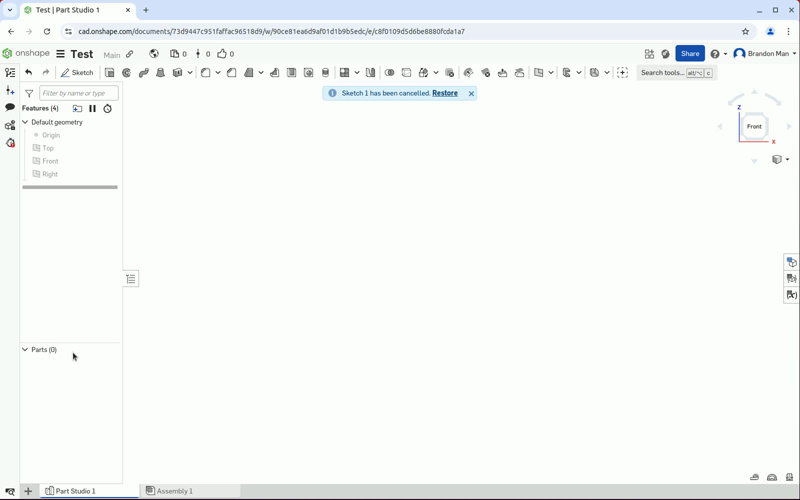
key(shift+y)
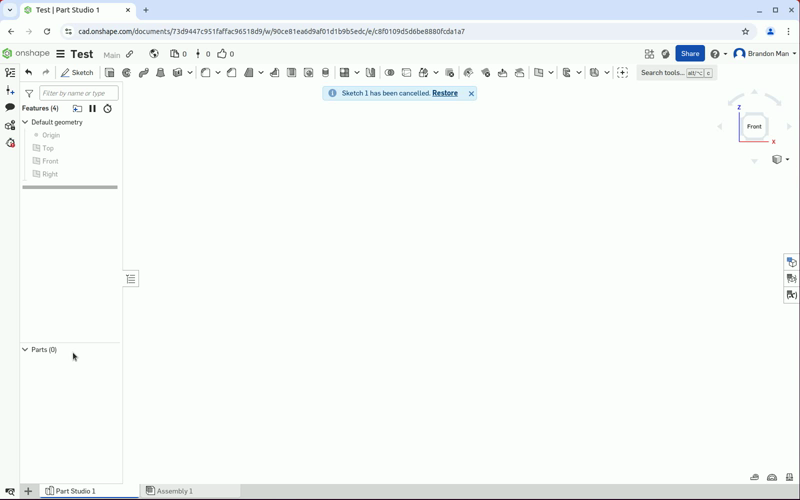
key(shift+s)
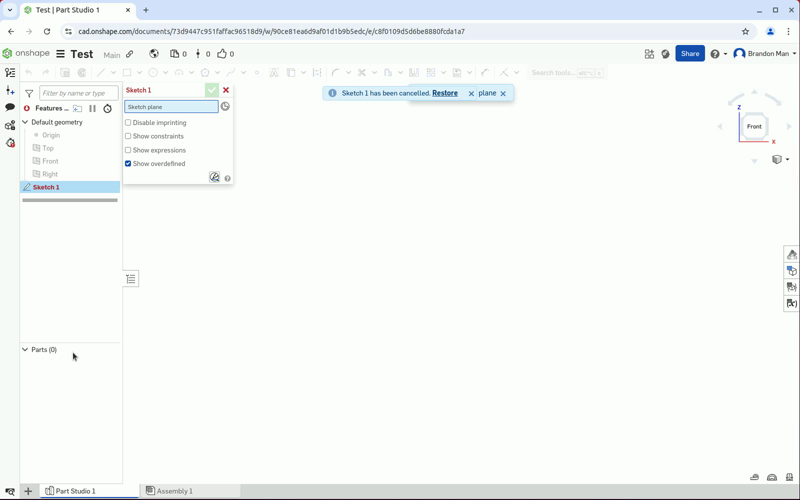
mouse_move(73, 163)
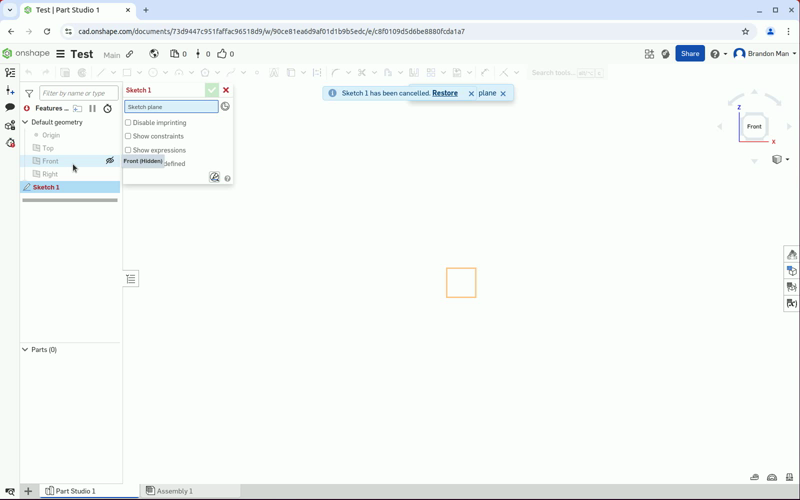
click(73, 163)
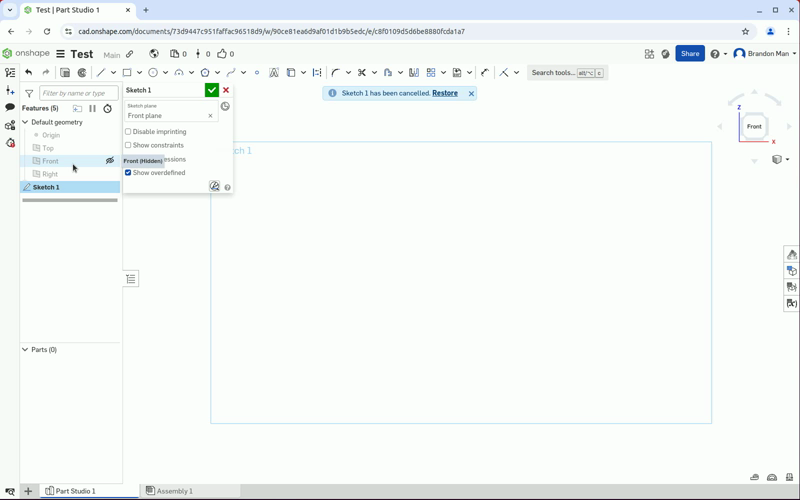
mouse_move(73, 352)
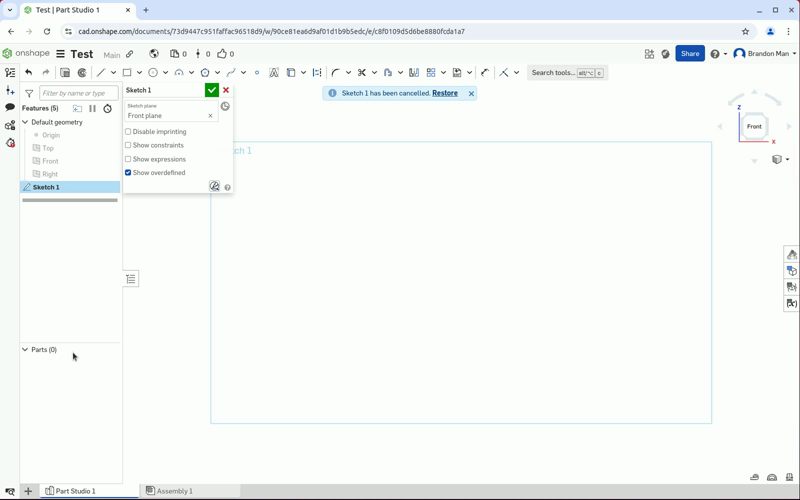
key(y)
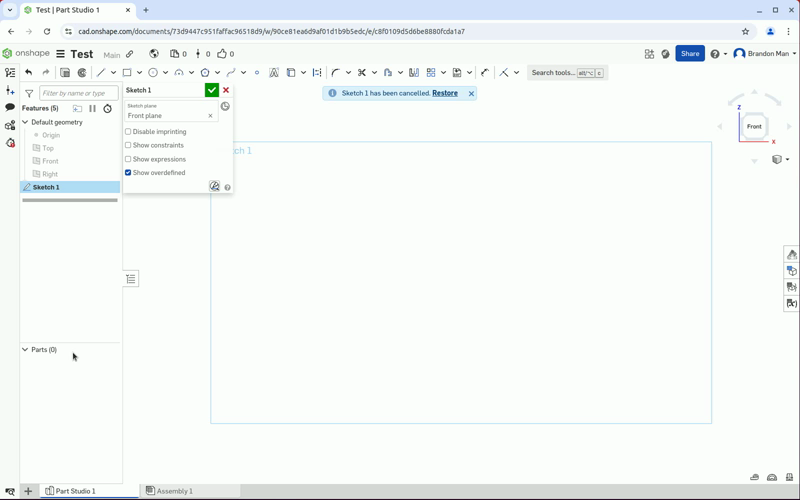
key(l)
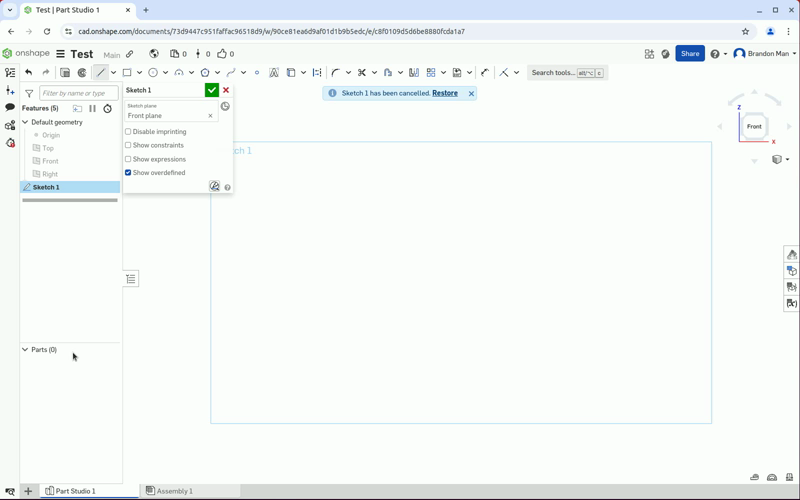
key_down(shift)
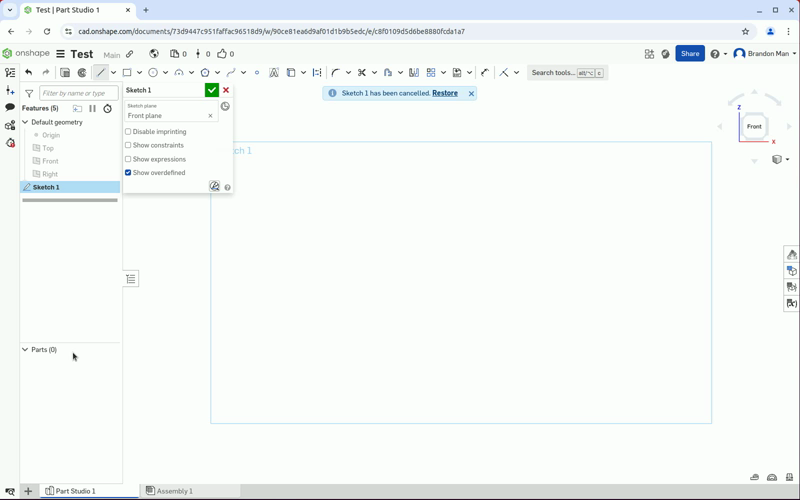
mouse_move(348, 262)
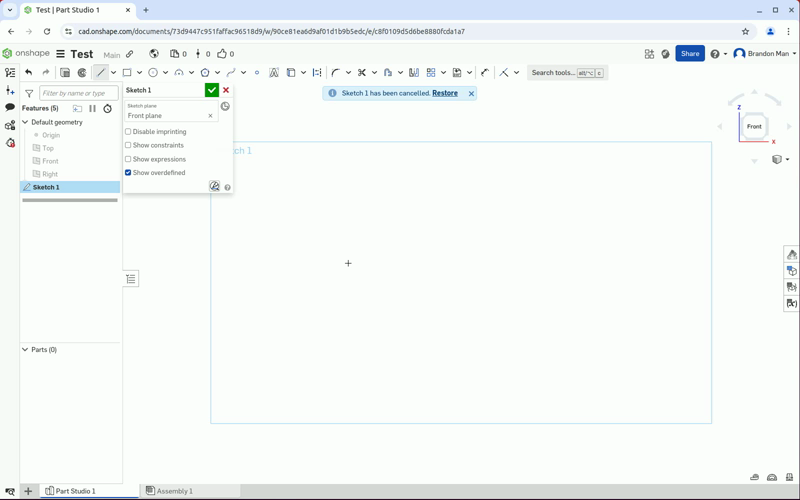
click(348, 262)
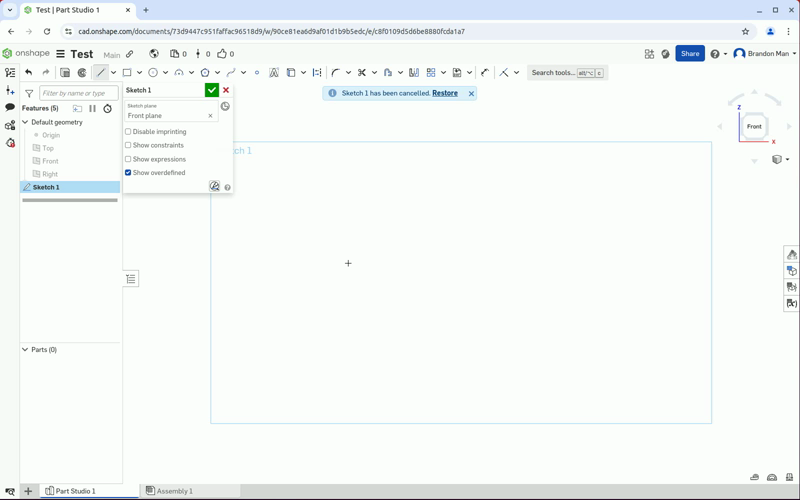
key_up(shift)
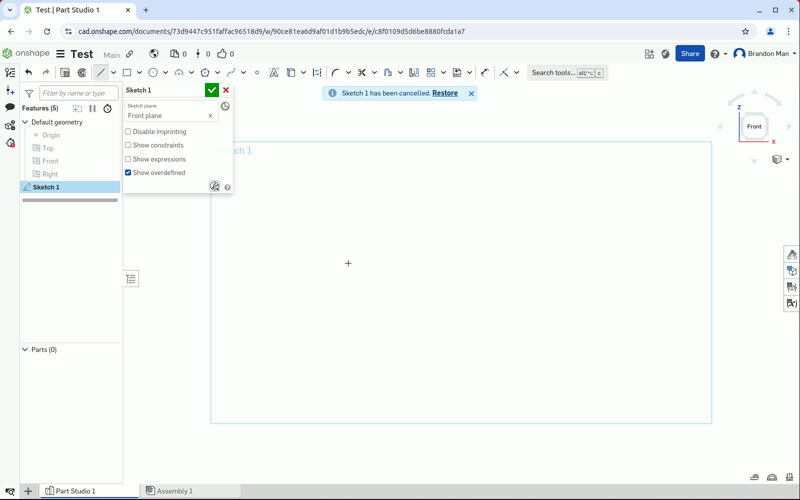
key_down(shift)
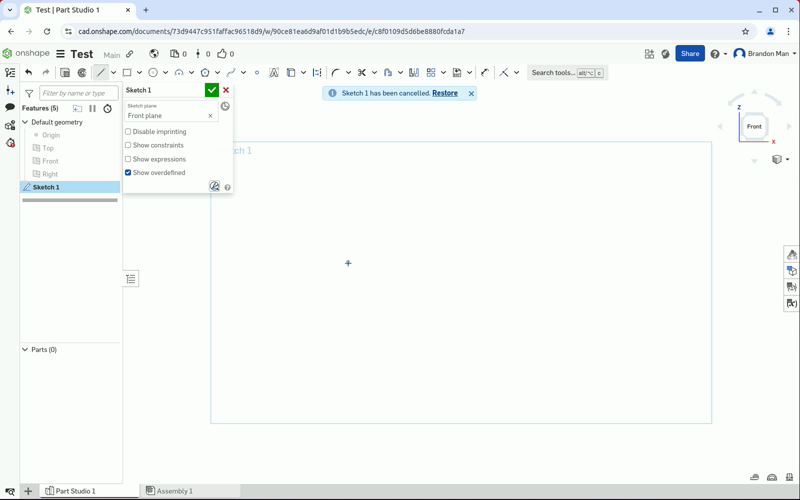
mouse_move(378, 262)
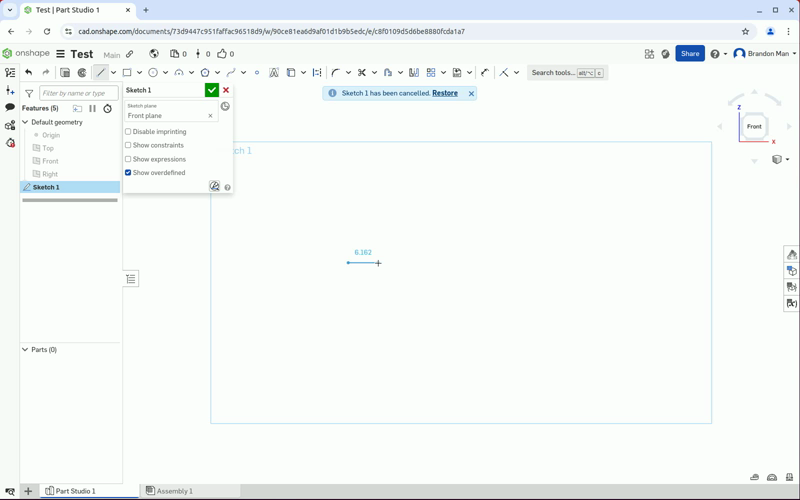
mouse_move(351, 266)
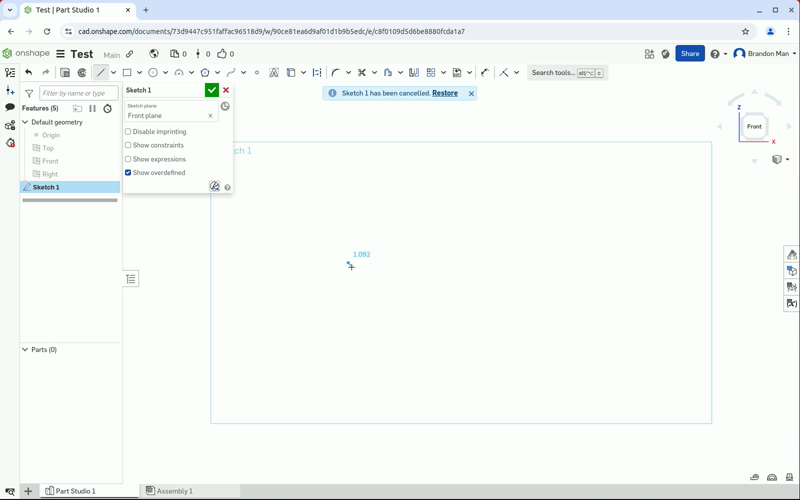
scroll(6)
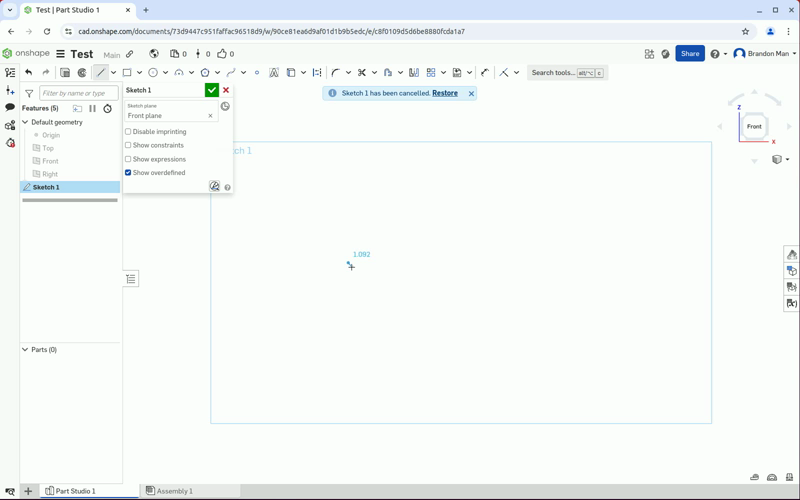
scroll(6)
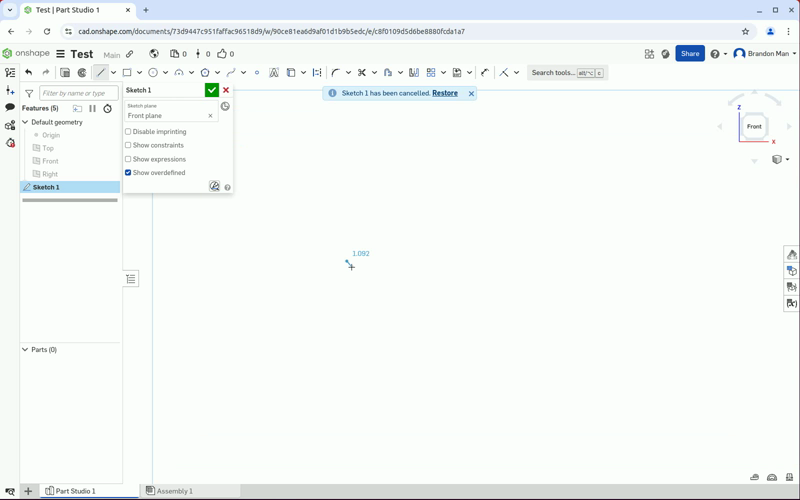
scroll(6)
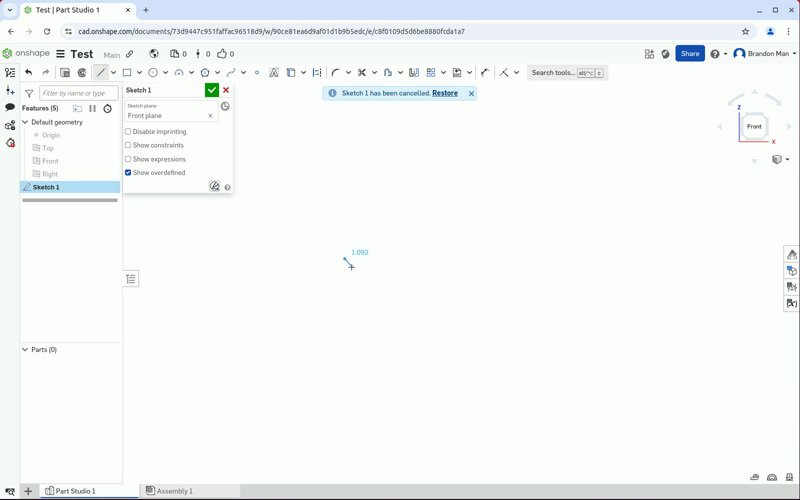
scroll(6)
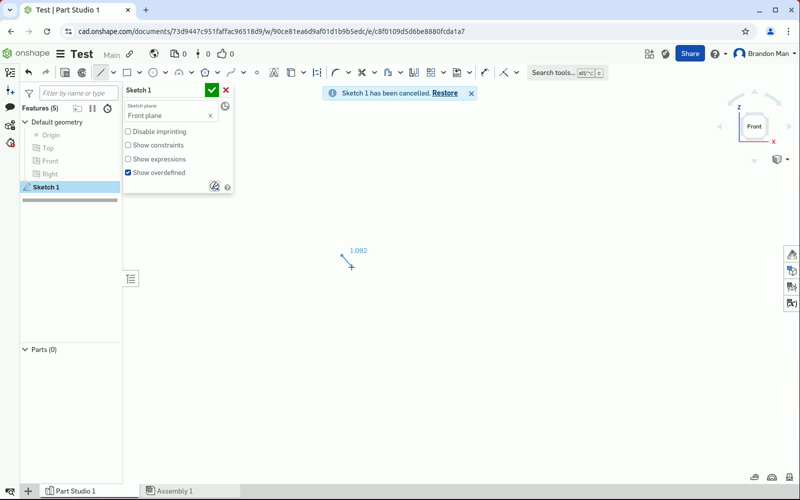
scroll(6)
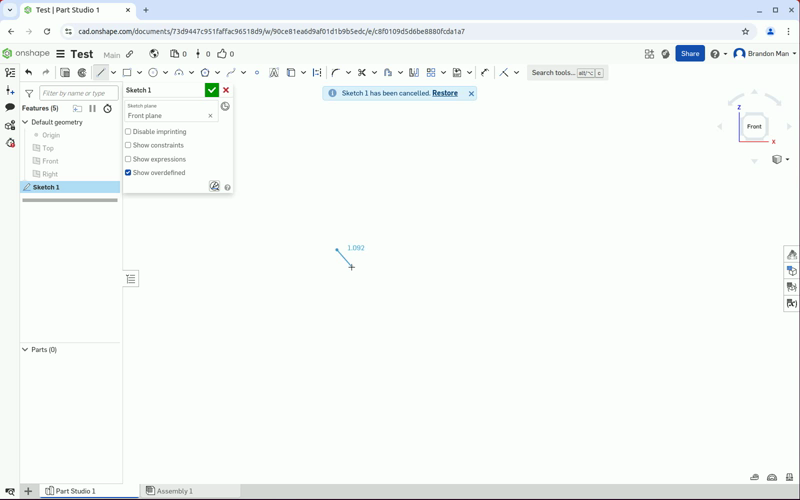
scroll(6)
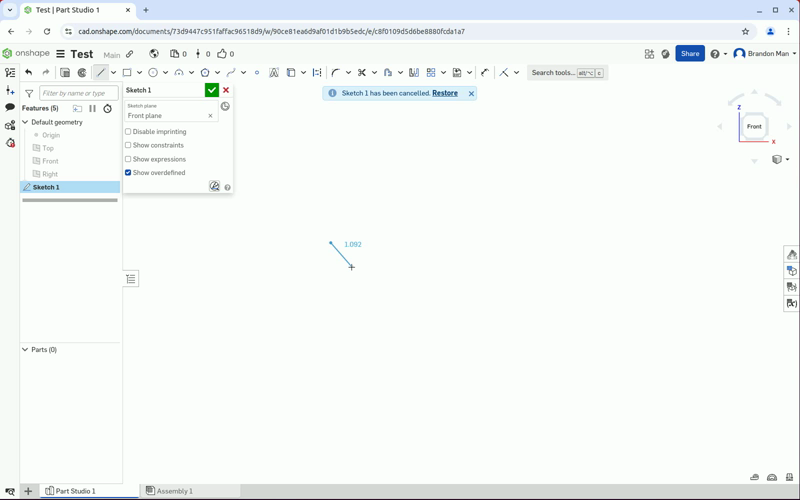
scroll(6)
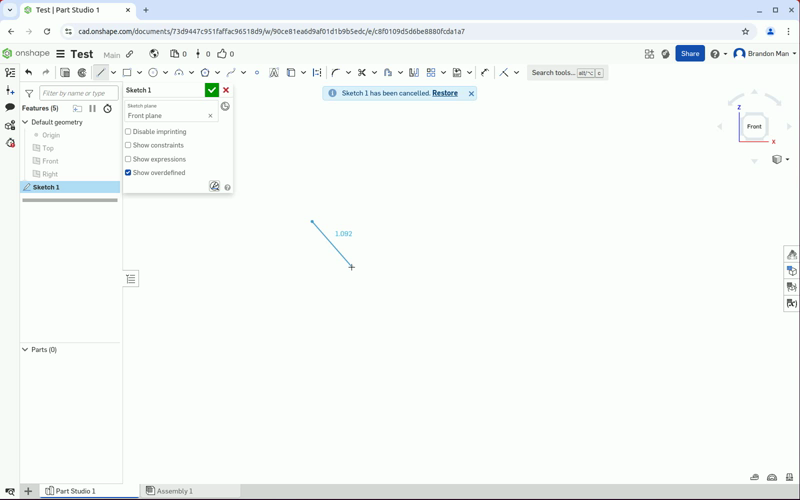
click(351, 266)
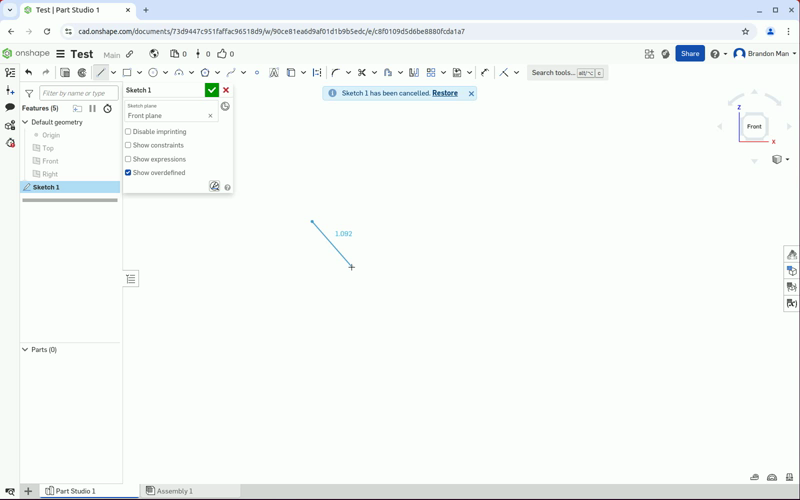
scroll(-6)
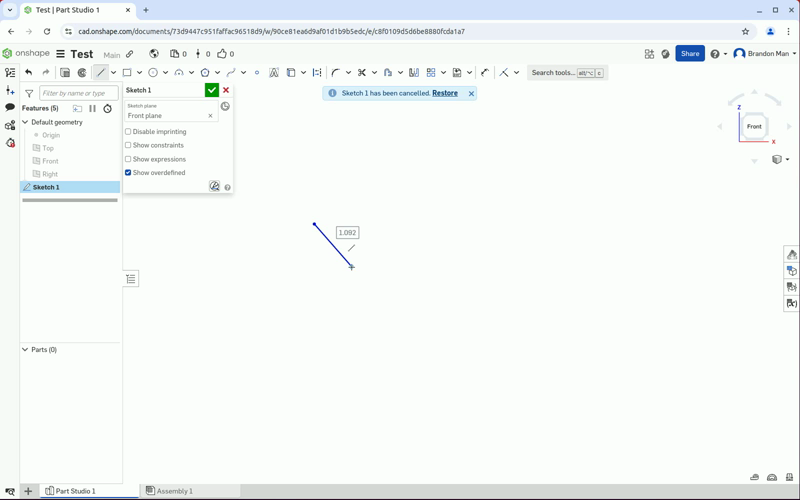
scroll(-6)
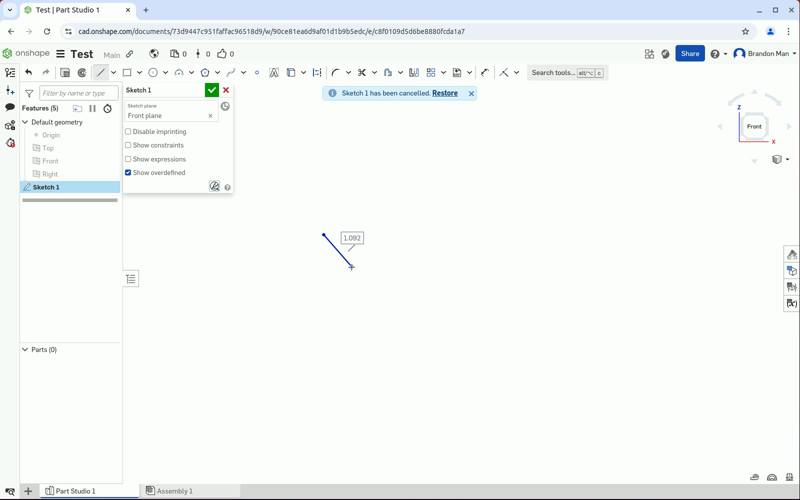
scroll(-6)
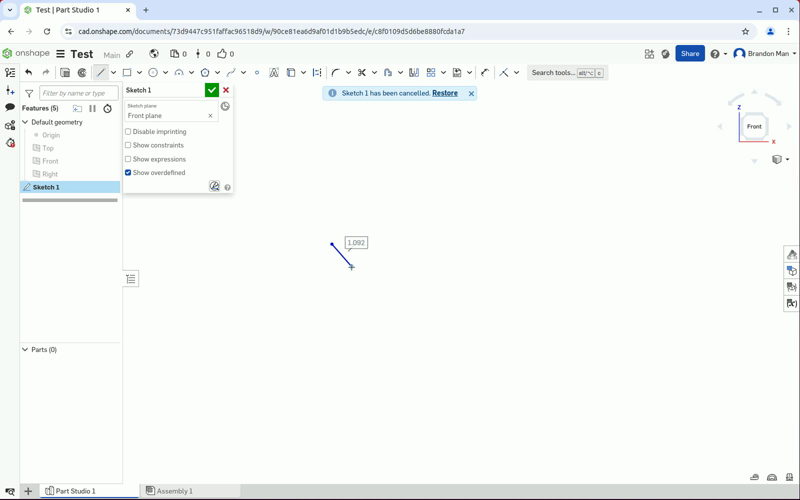
scroll(-6)
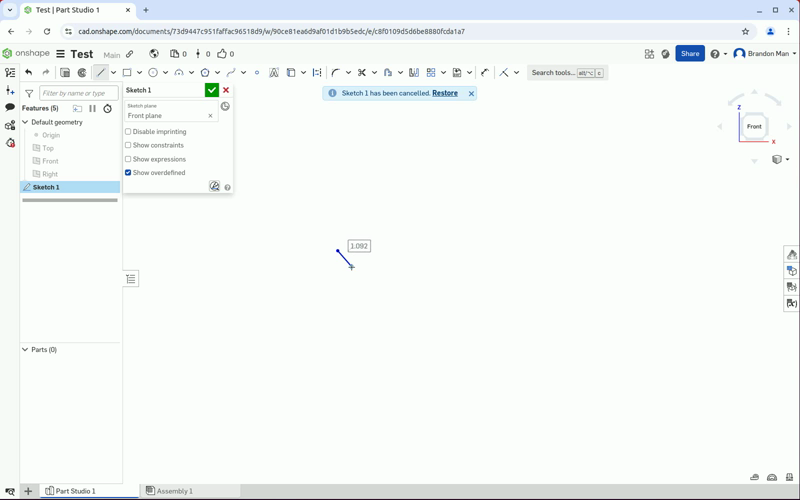
scroll(-6)
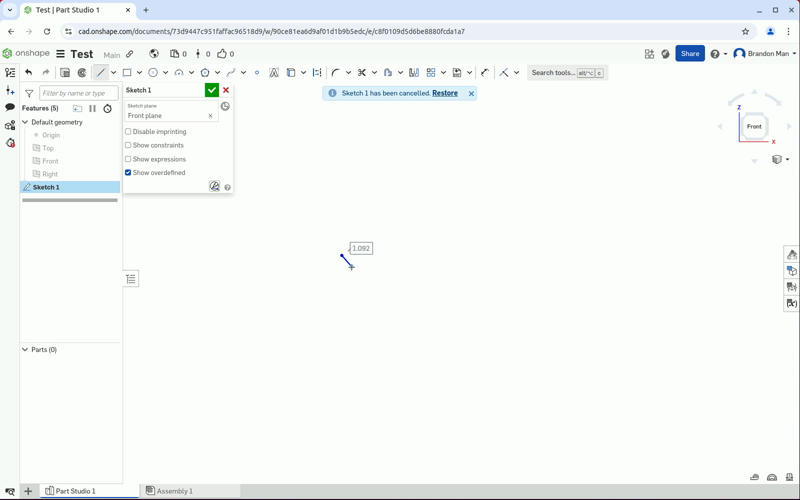
scroll(-6)
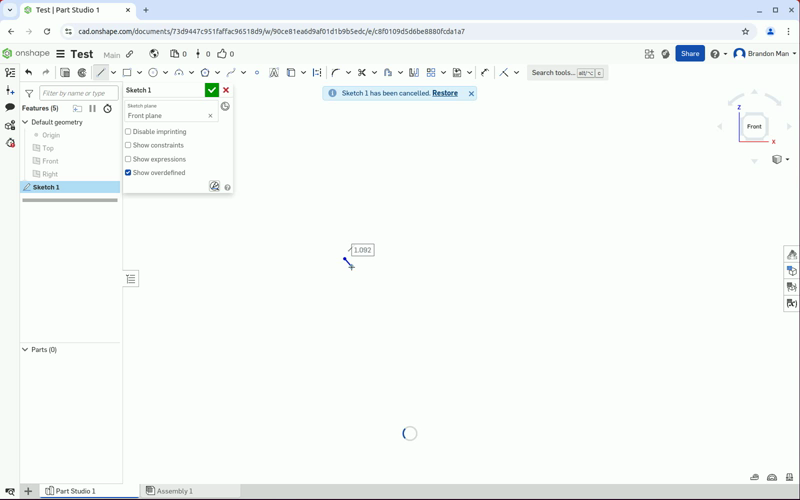
scroll(-6)
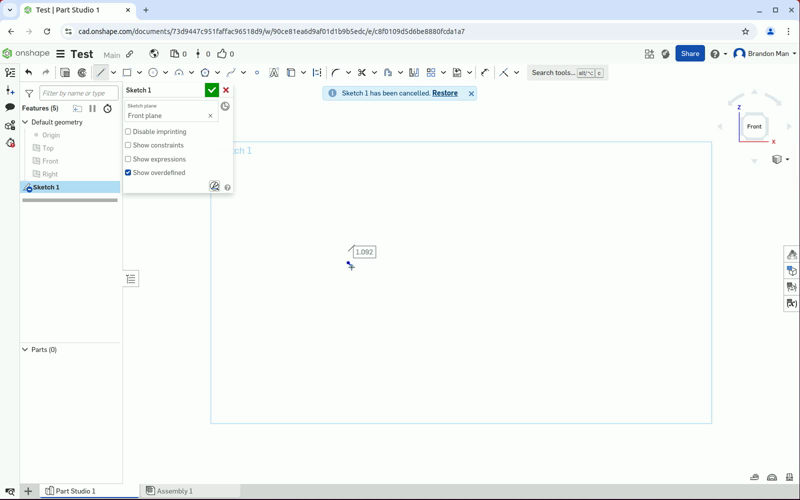
key_up(shift)
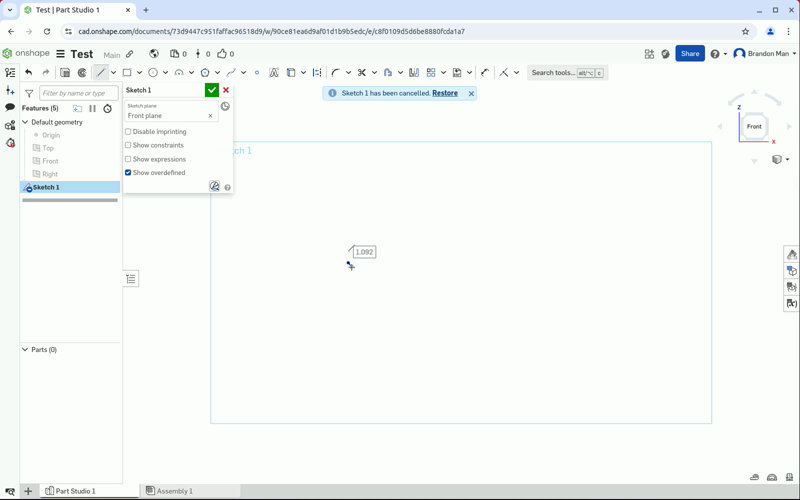
key_down(shift)
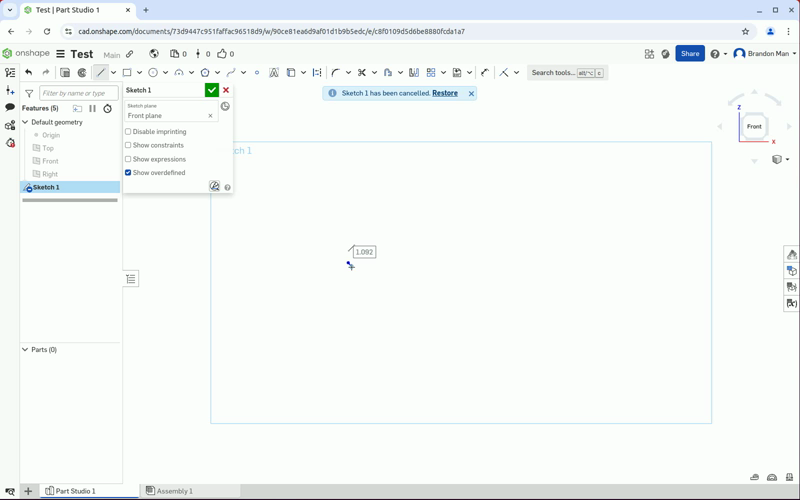
mouse_move(381, 266)
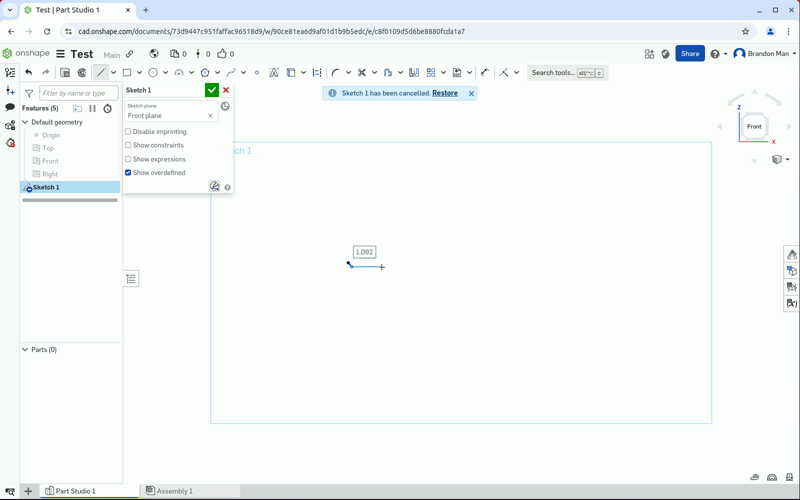
mouse_move(351, 274)
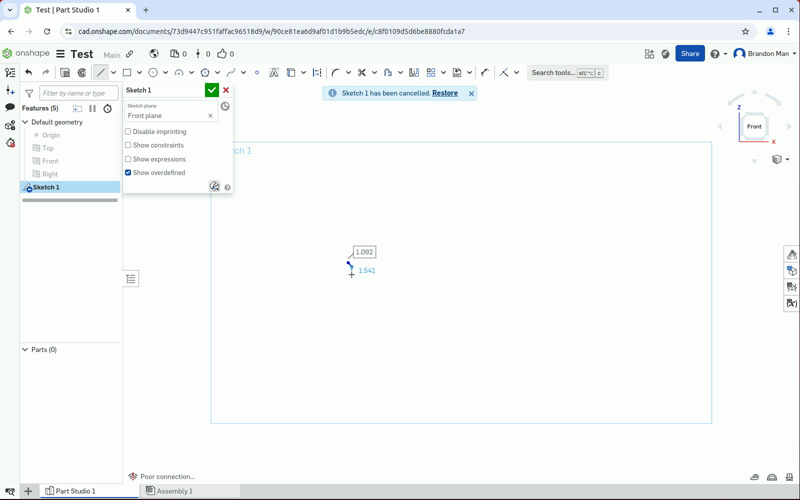
scroll(6)
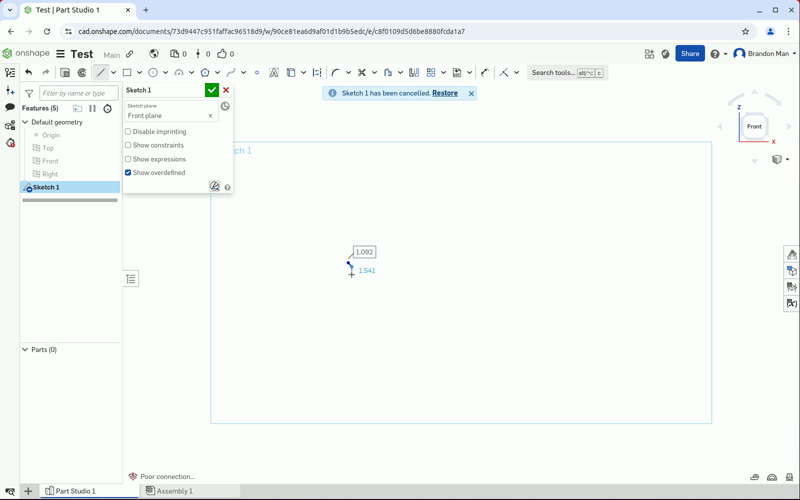
scroll(6)
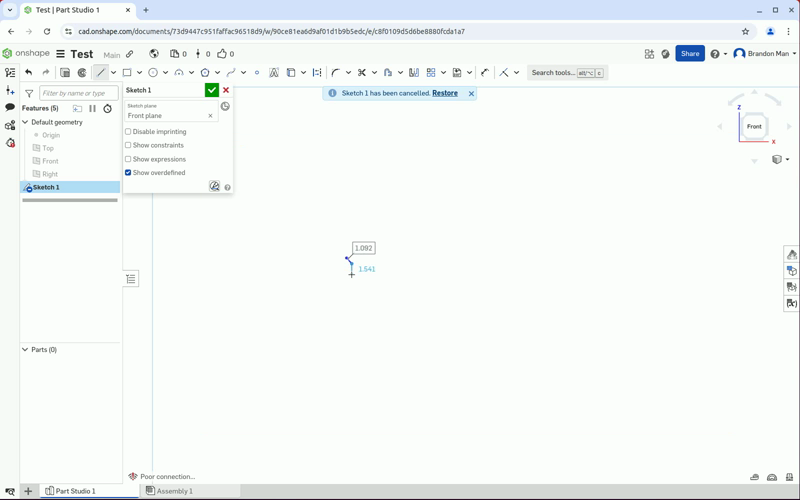
scroll(6)
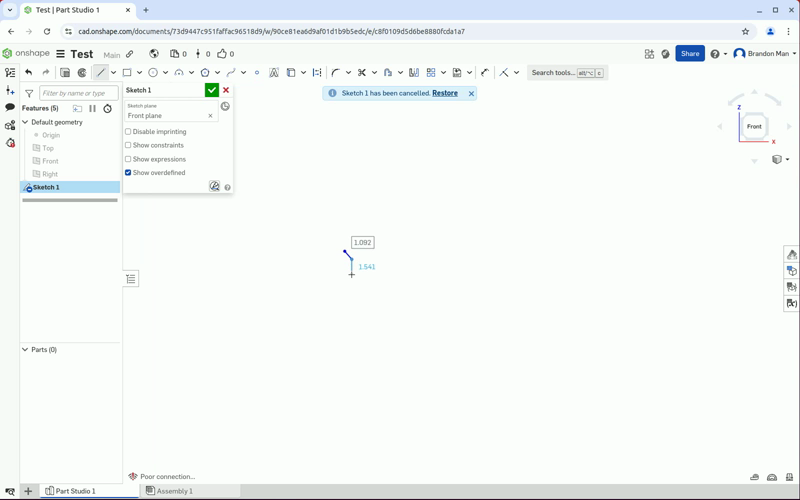
scroll(6)
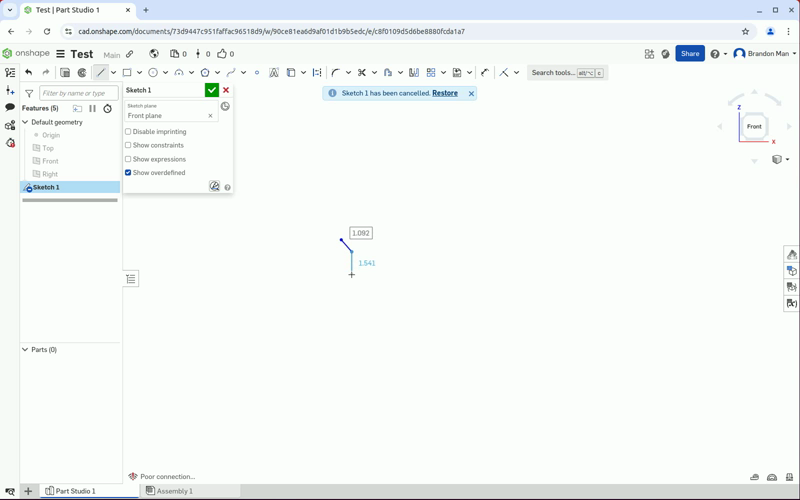
scroll(6)
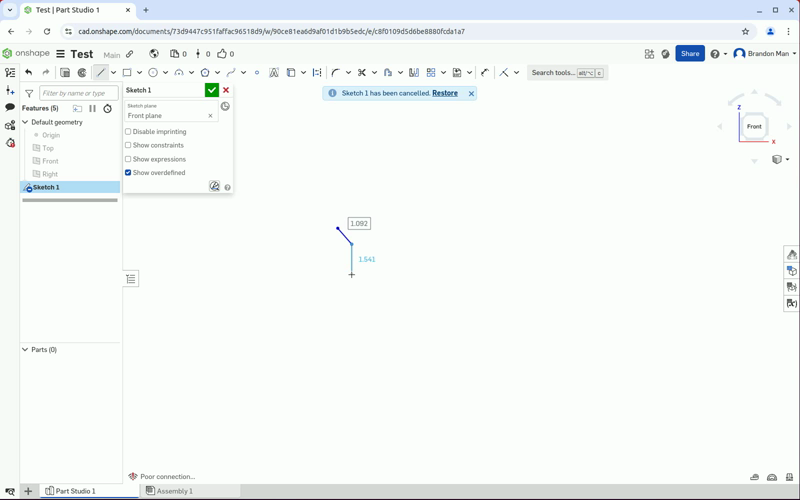
scroll(6)
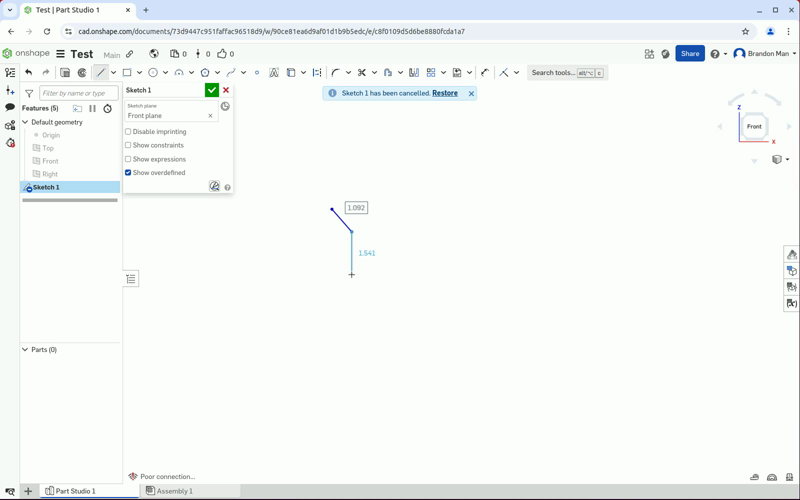
scroll(6)
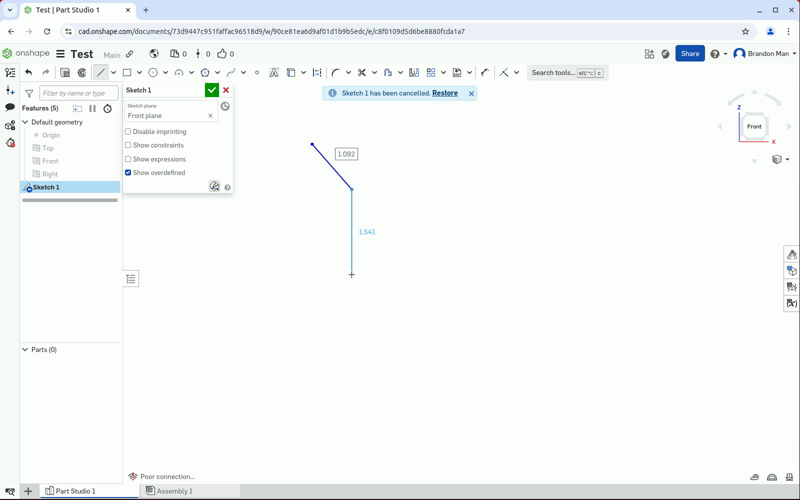
click(351, 274)
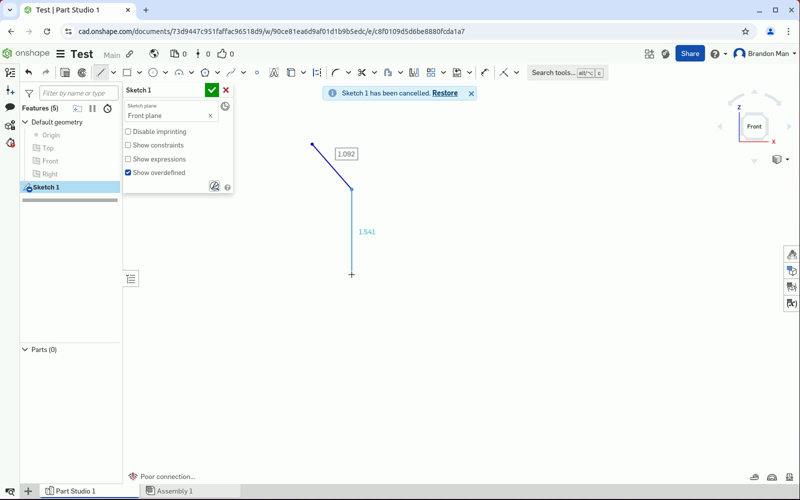
scroll(-6)
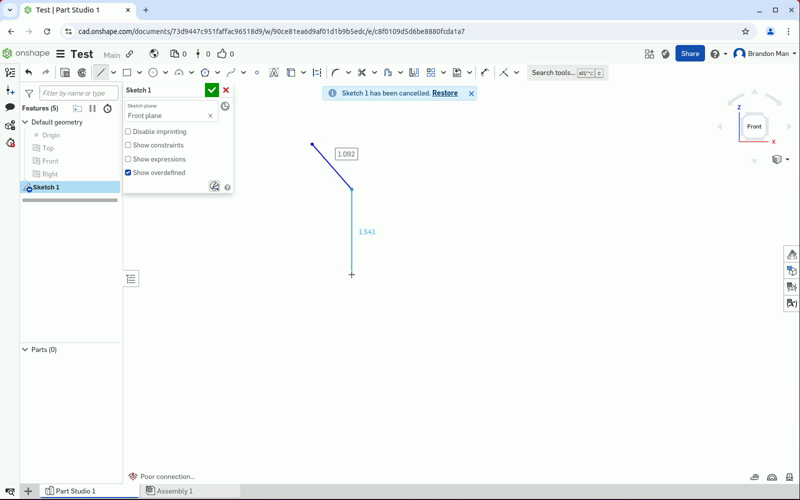
scroll(-6)
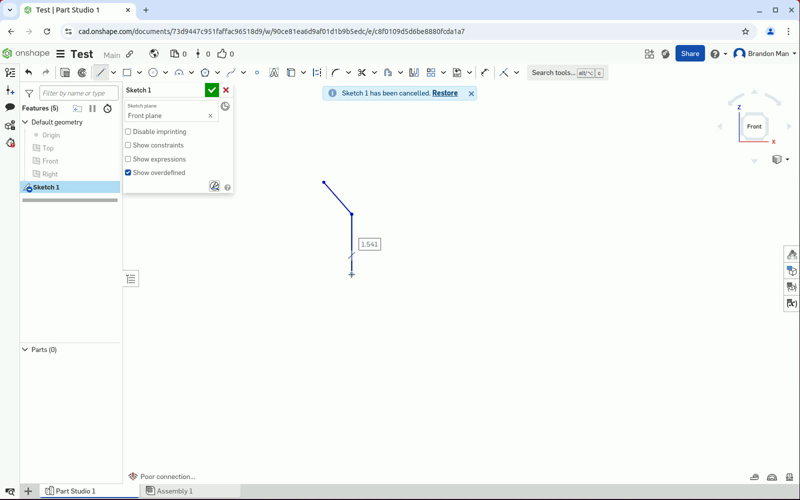
scroll(-6)
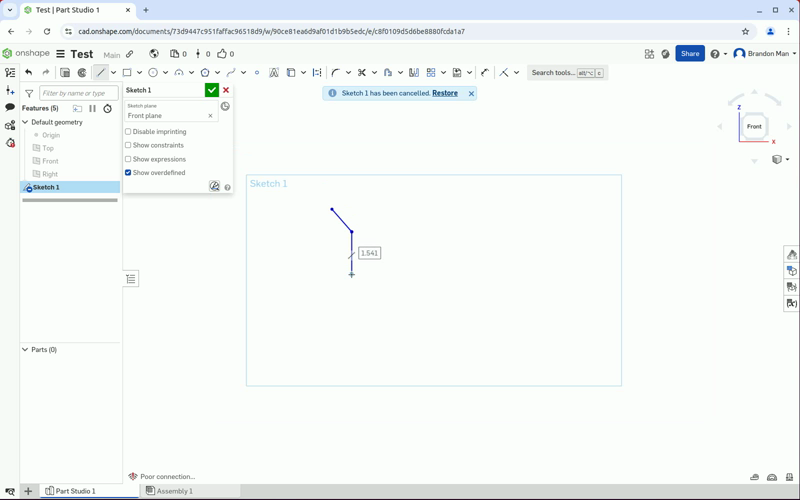
scroll(-6)
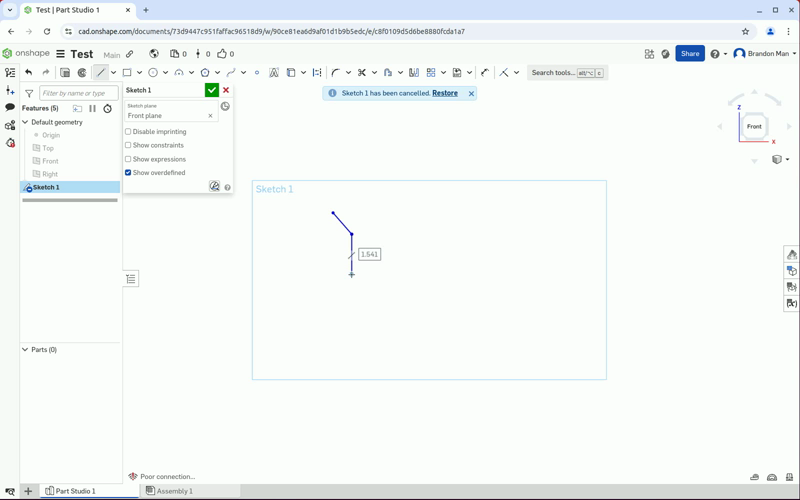
scroll(-6)
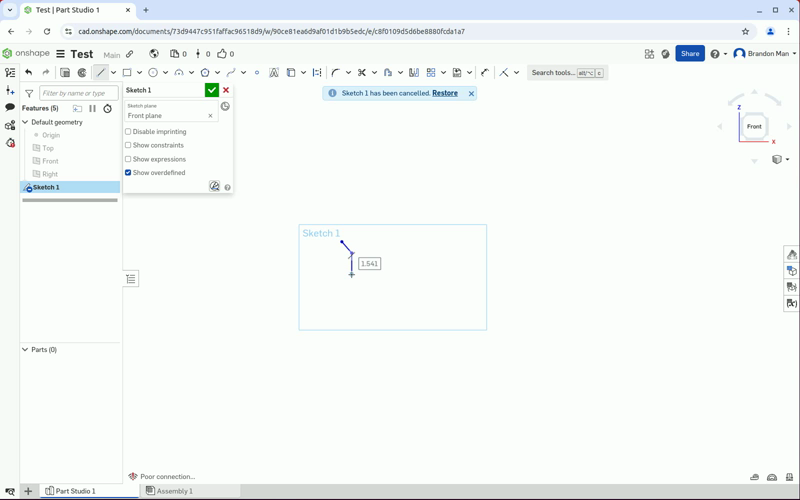
scroll(-6)
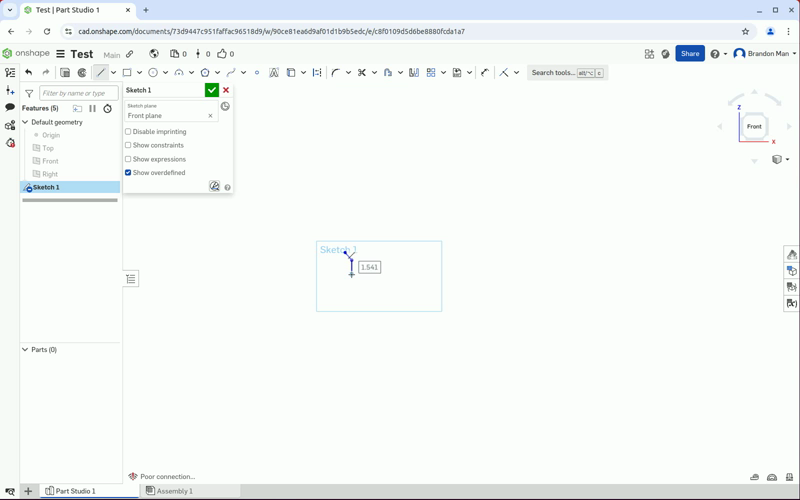
scroll(-6)
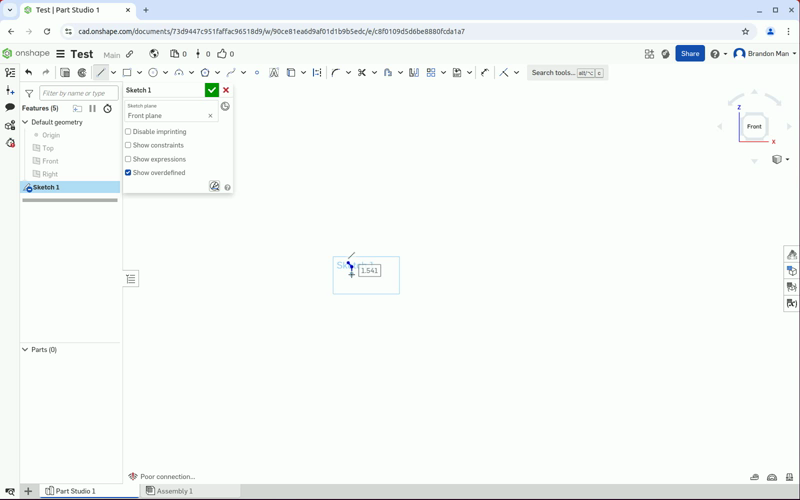
key_up(shift)
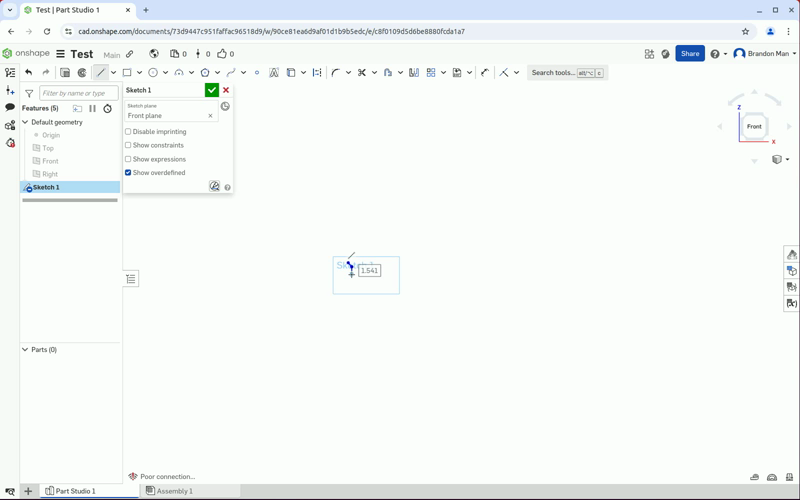
key_down(shift)
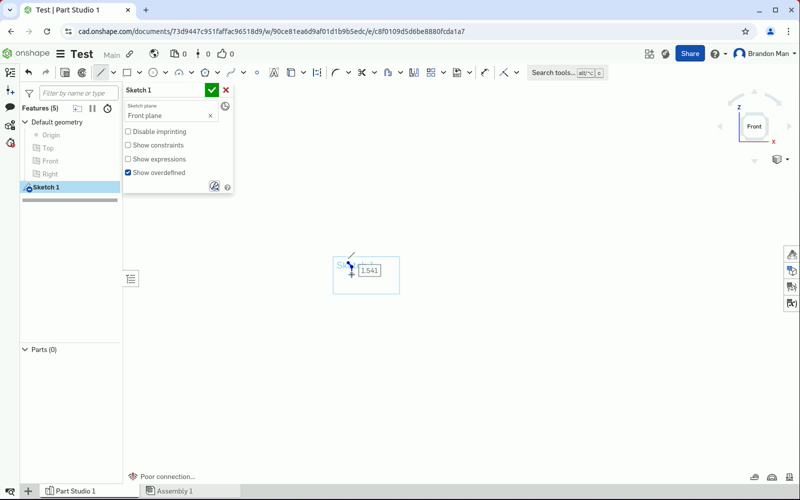
mouse_move(381, 274)
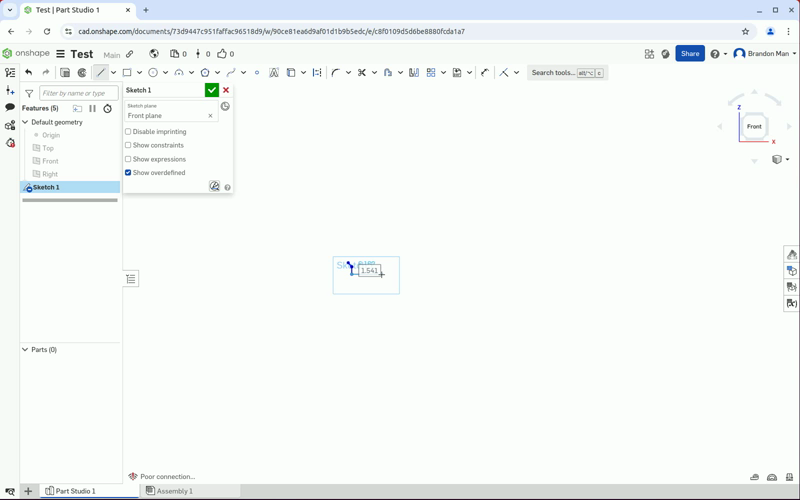
mouse_move(351, 283)
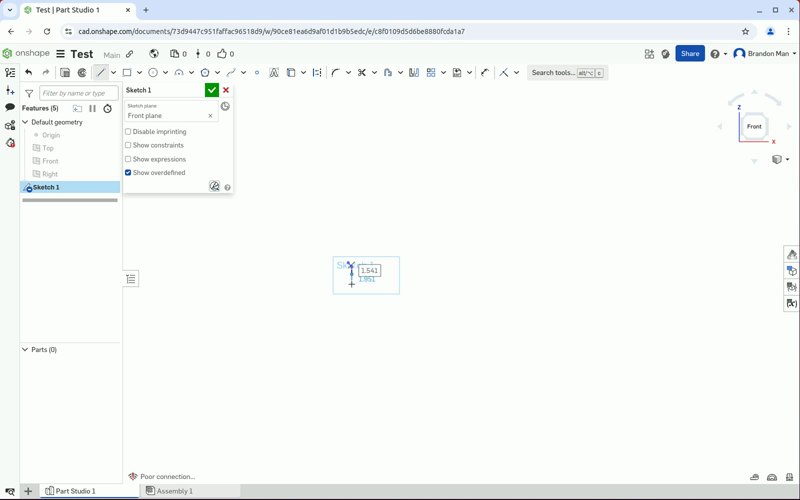
click(351, 283)
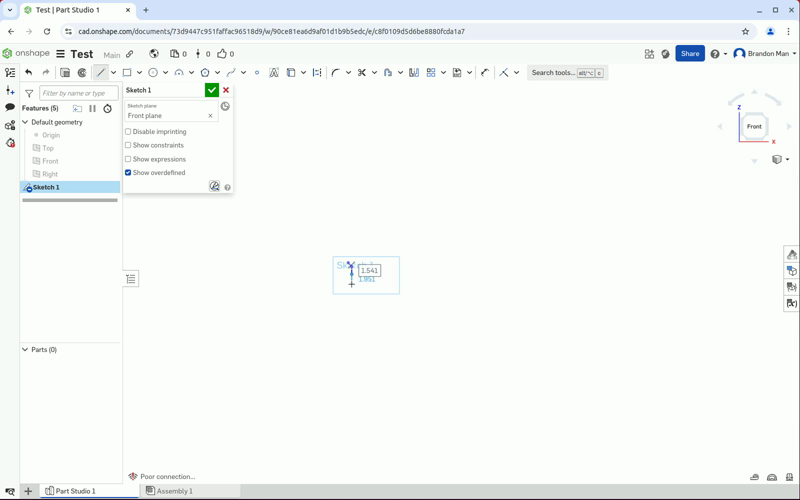
key_up(shift)
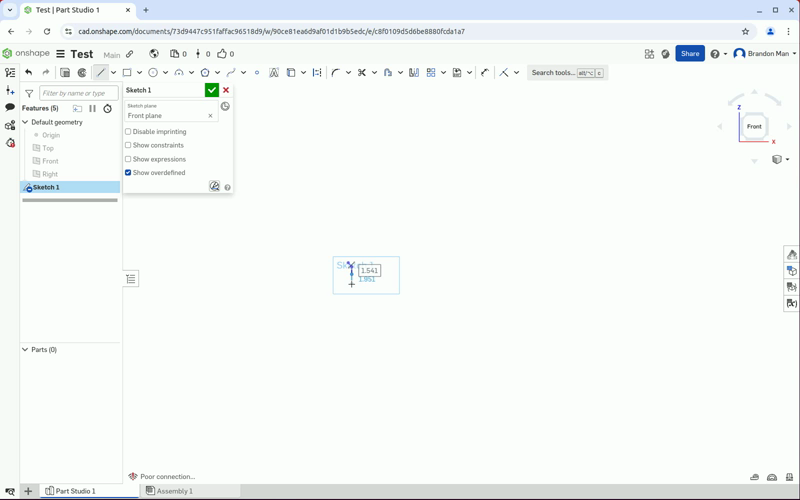
key_down(shift)
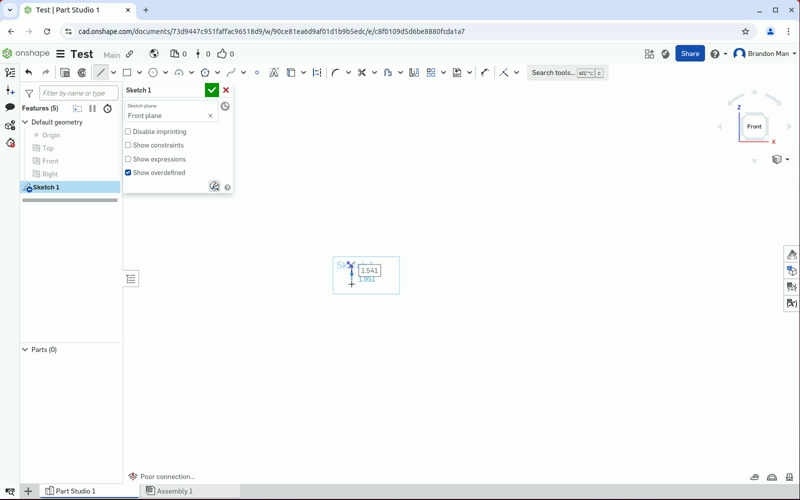
mouse_move(525, 283)
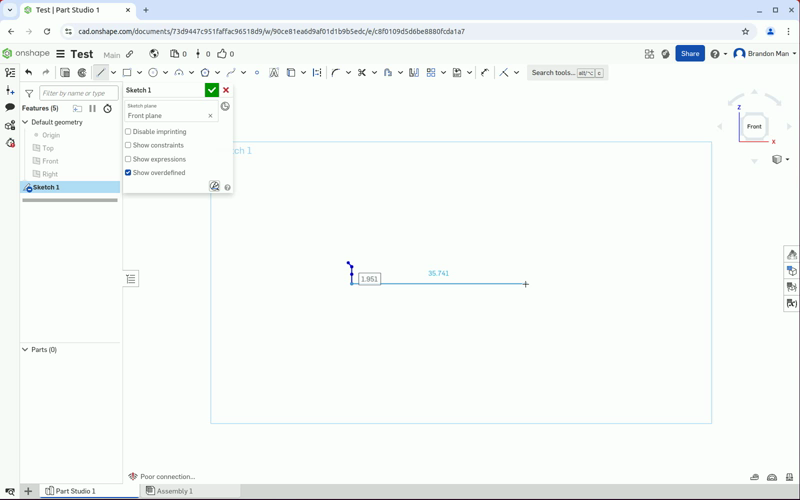
click(525, 283)
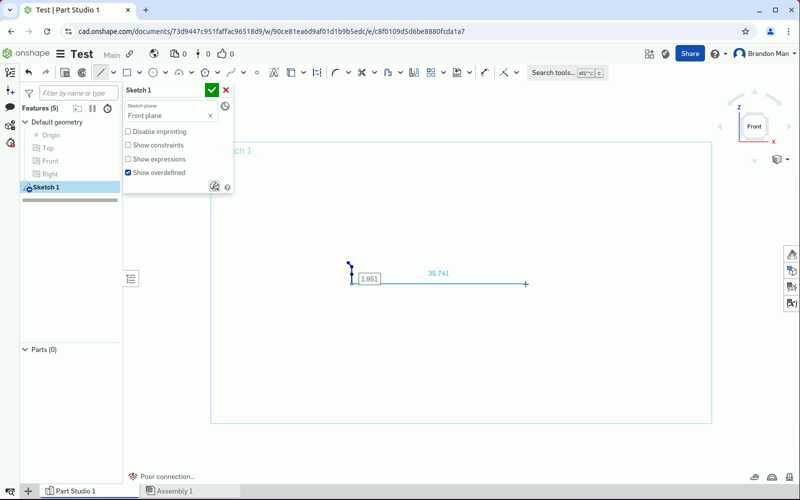
key_up(shift)
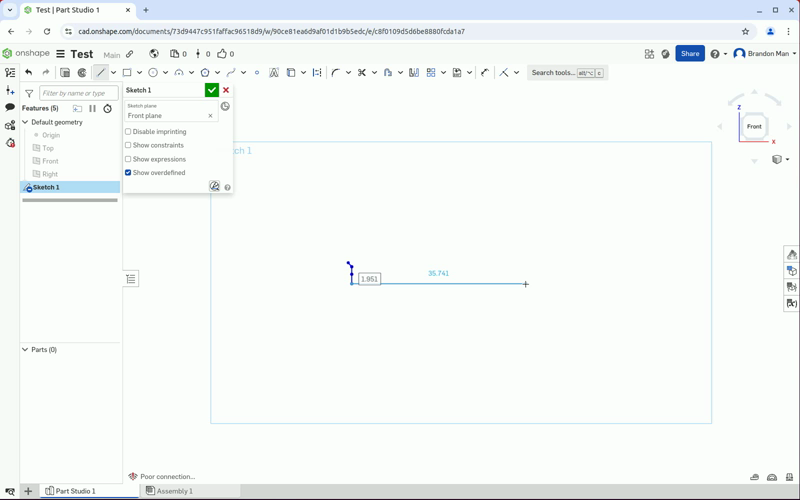
key_down(shift)
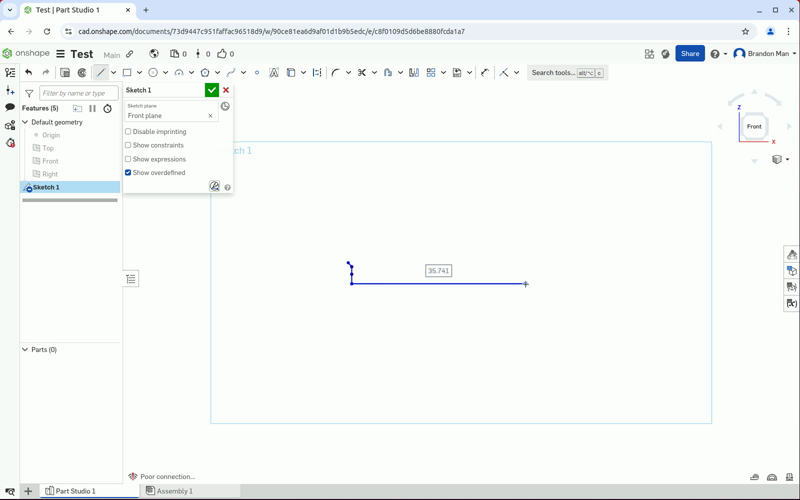
mouse_move(555, 283)
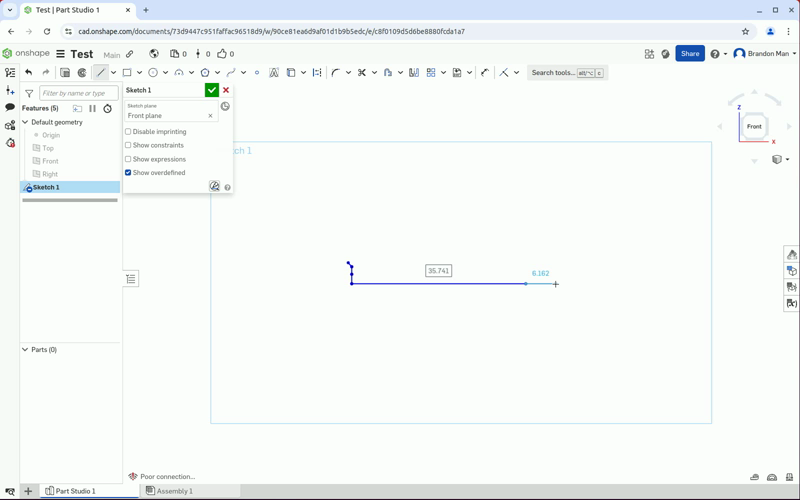
mouse_move(525, 261)
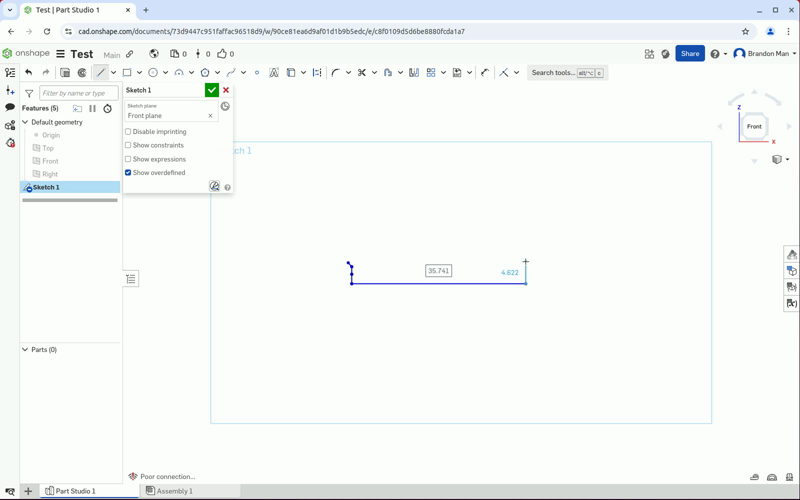
click(525, 261)
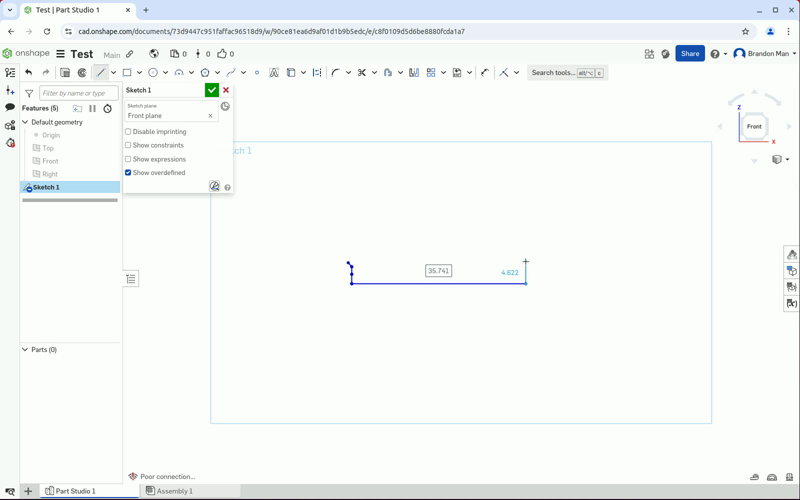
key_up(shift)
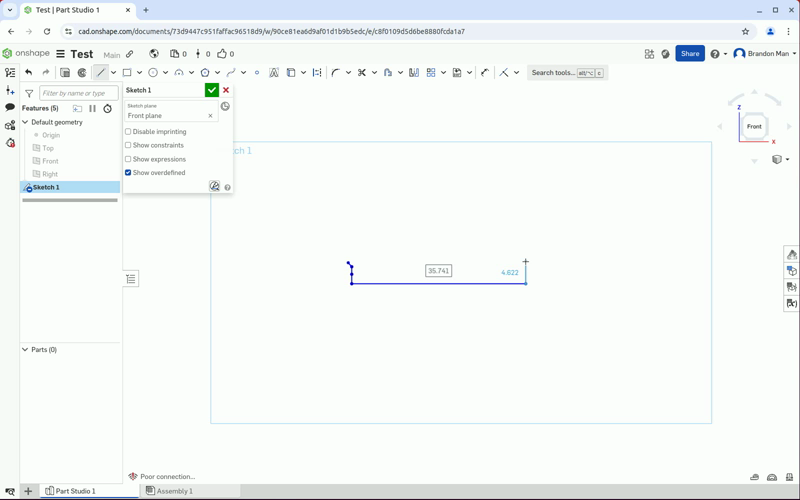
key_down(shift)
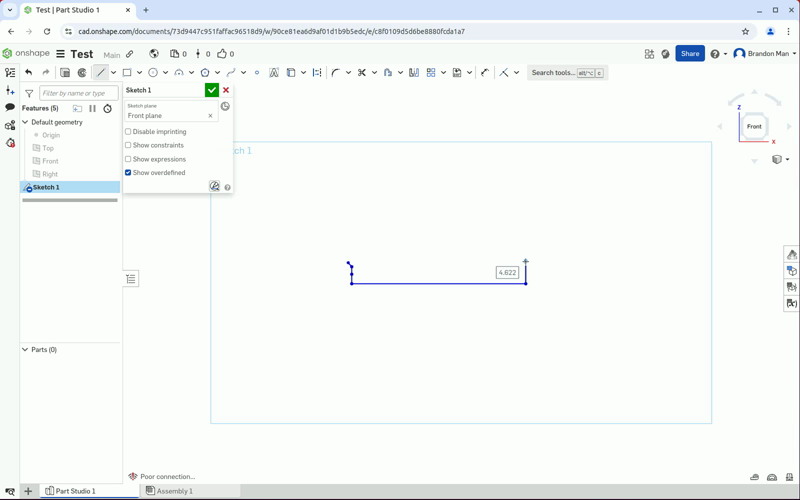
mouse_move(392, 261)
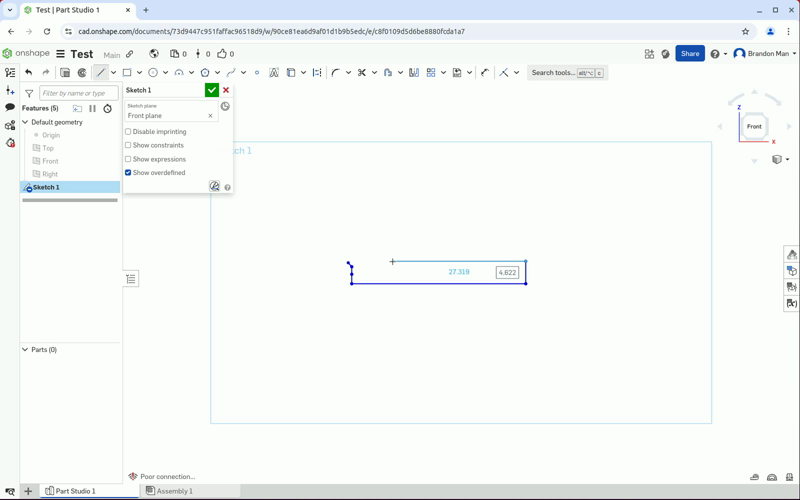
click(392, 261)
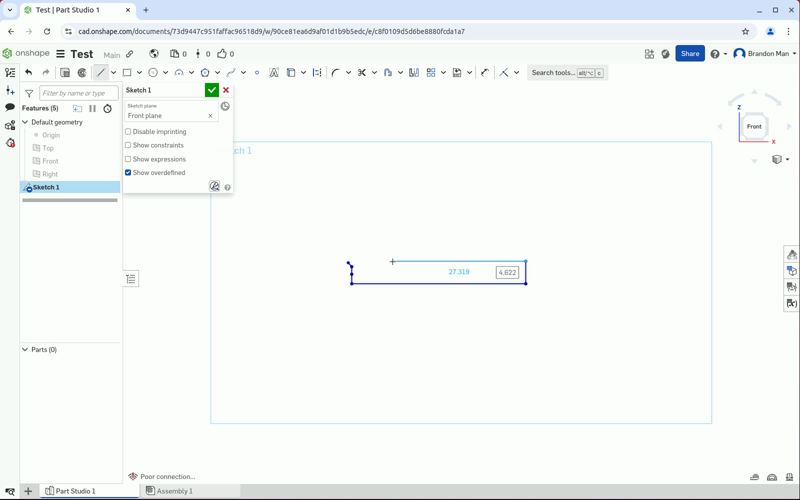
key_up(shift)
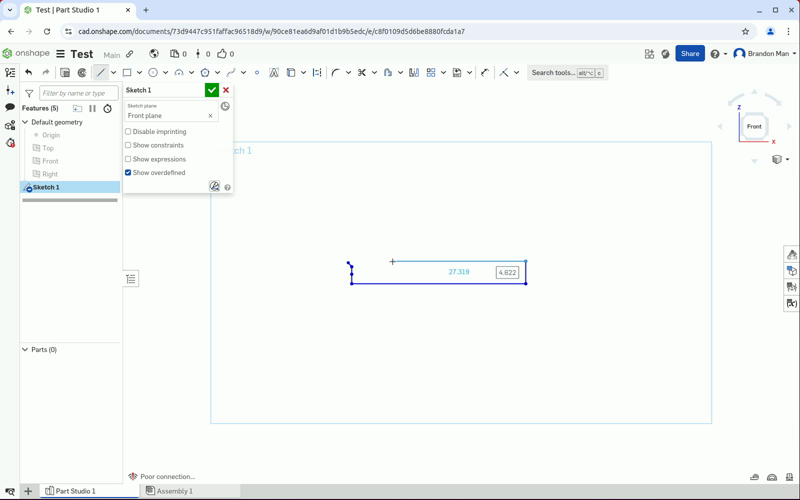
key_down(shift)
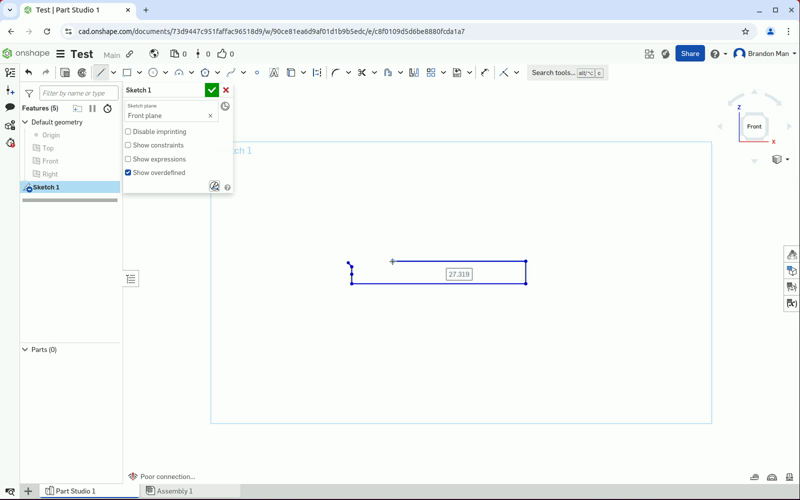
mouse_move(525, 242)
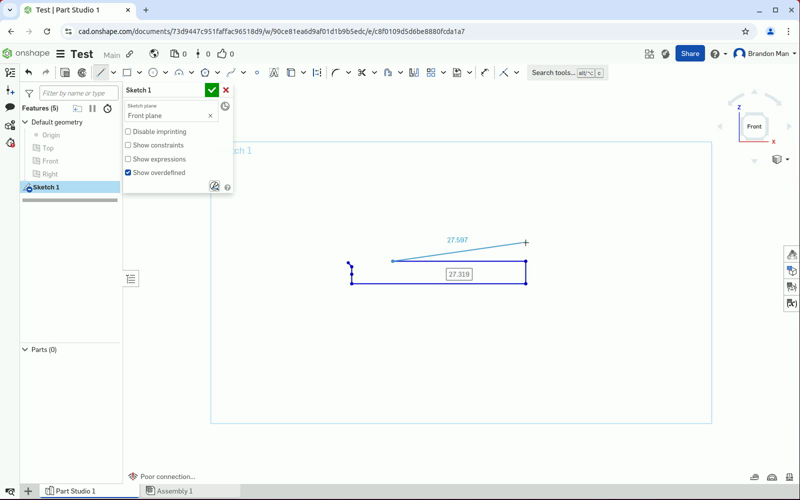
click(525, 242)
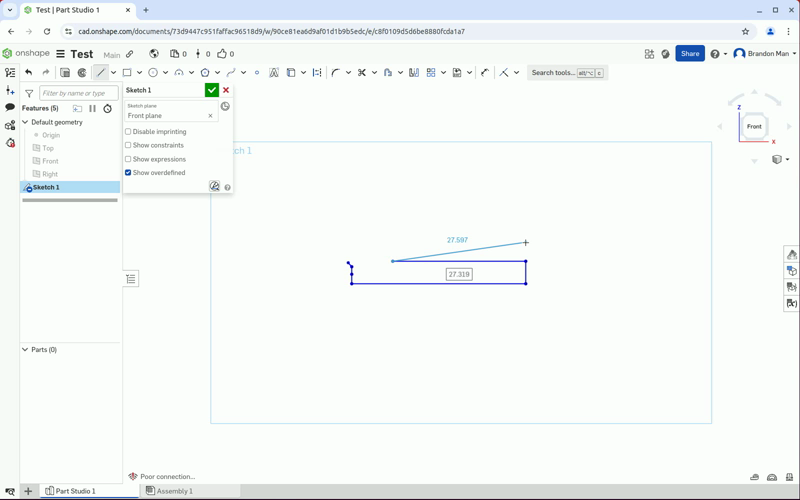
key_up(shift)
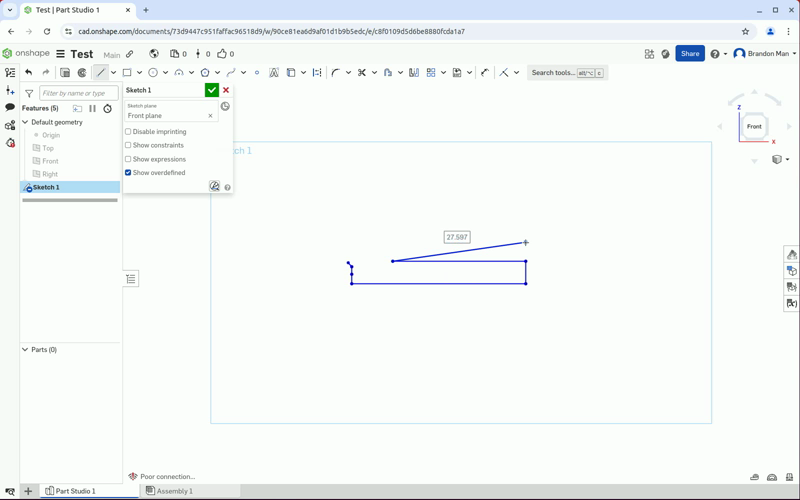
key_down(shift)
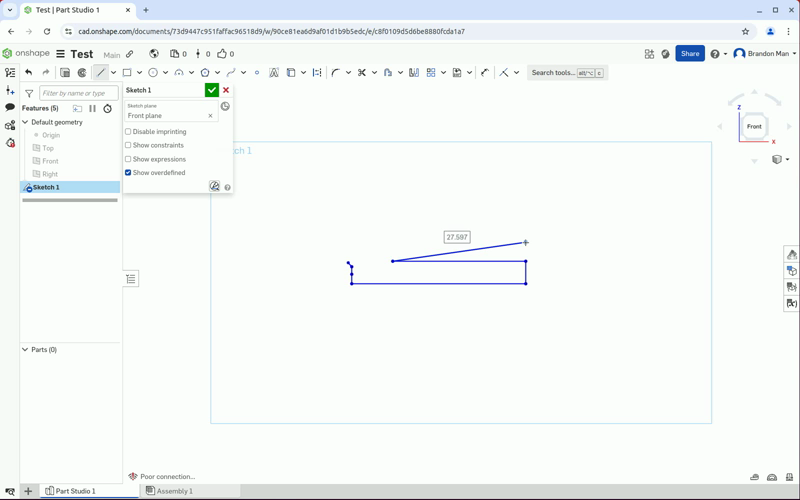
mouse_move(555, 242)
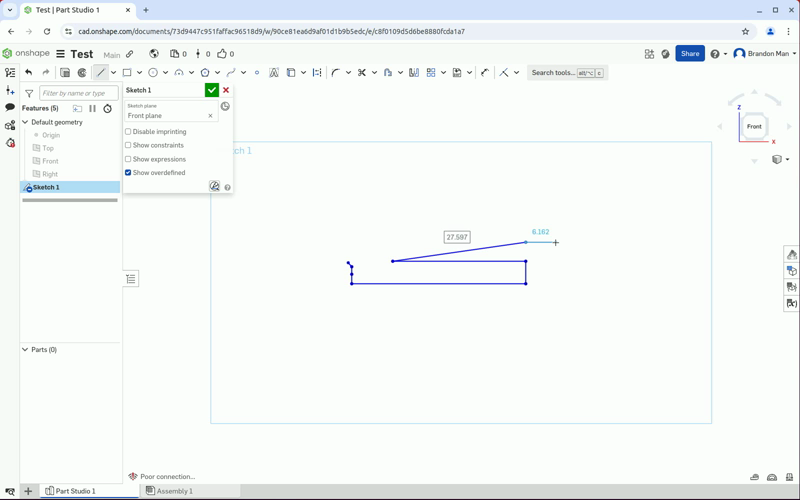
mouse_move(525, 231)
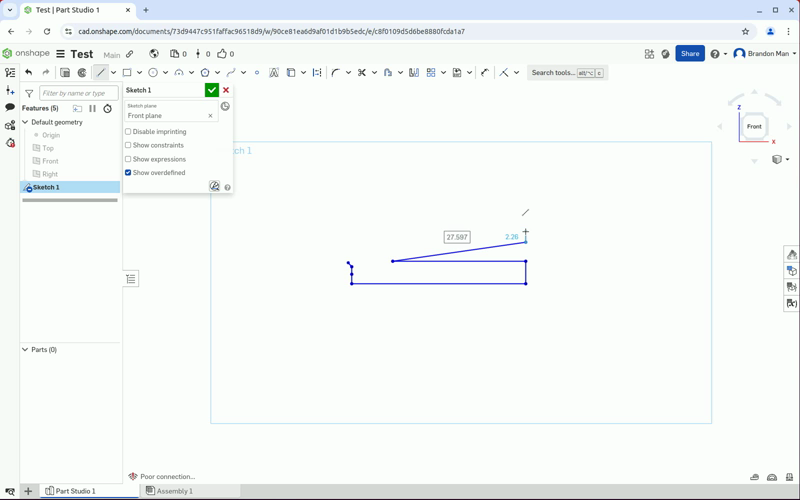
click(525, 231)
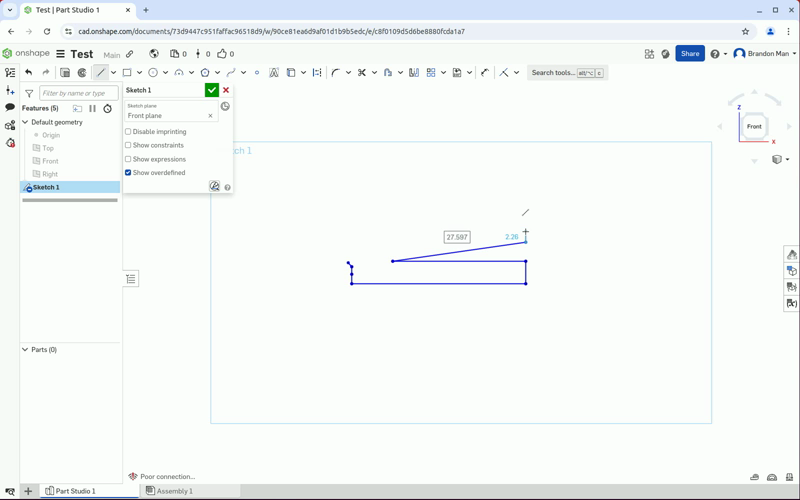
key_up(shift)
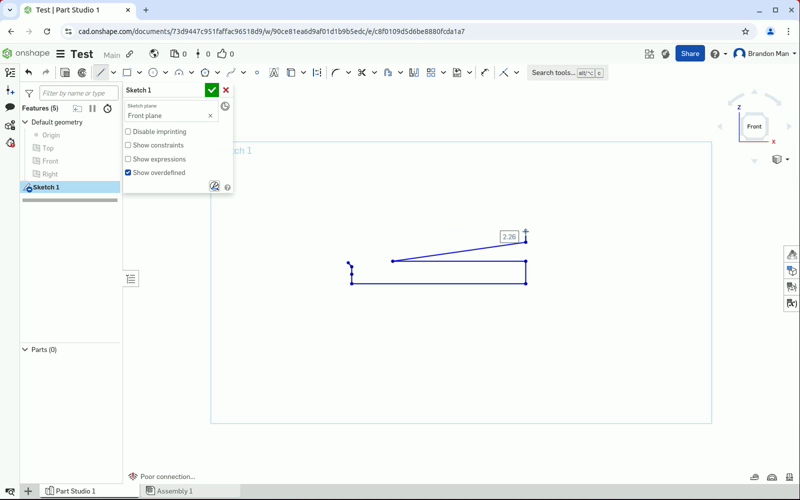
key_down(shift)
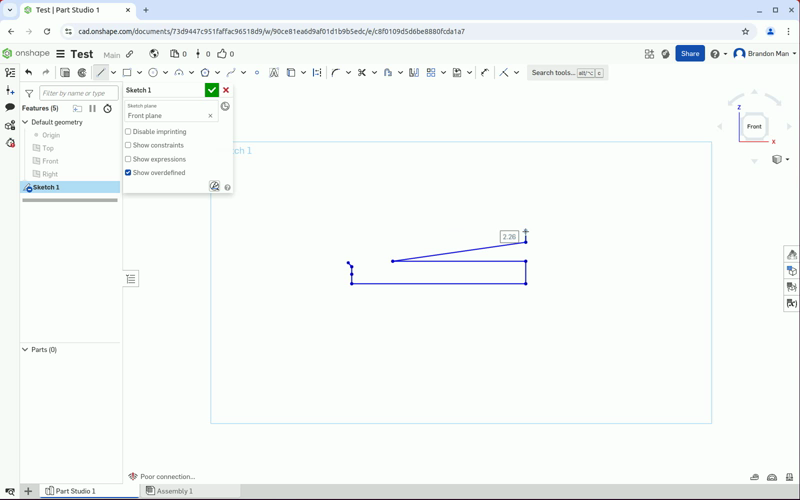
mouse_move(555, 231)
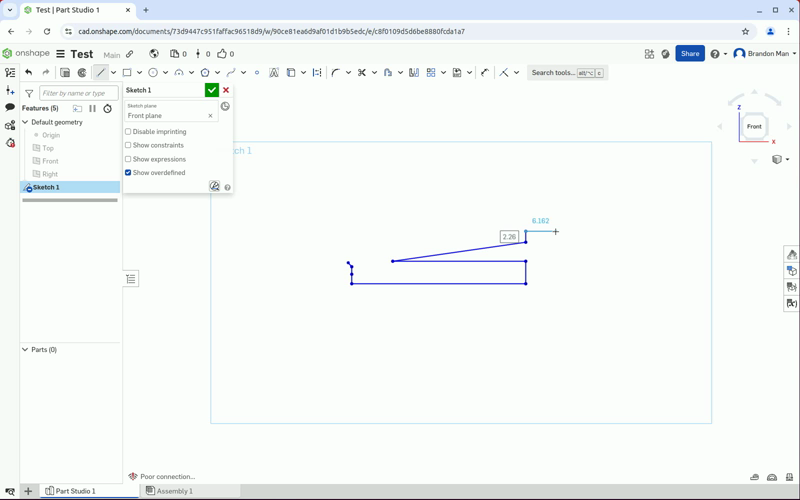
mouse_move(507, 218)
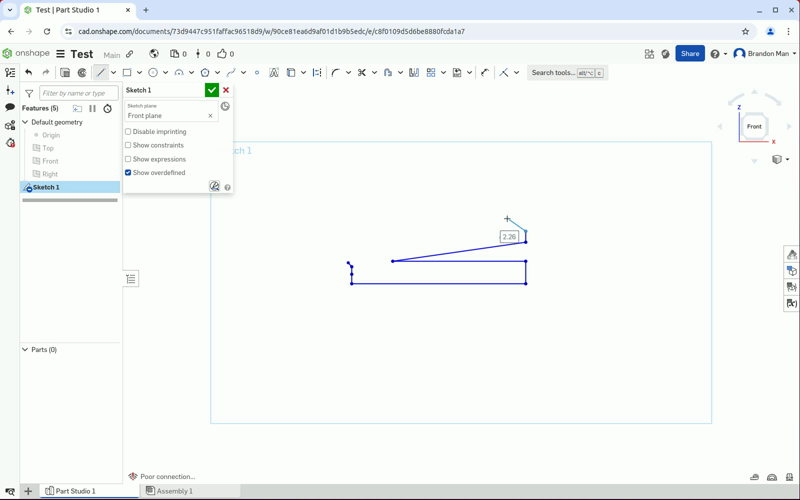
click(507, 218)
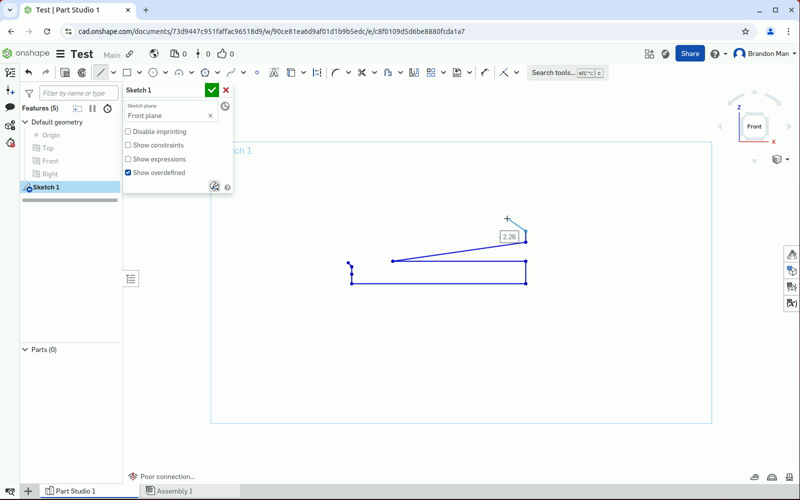
key_up(shift)
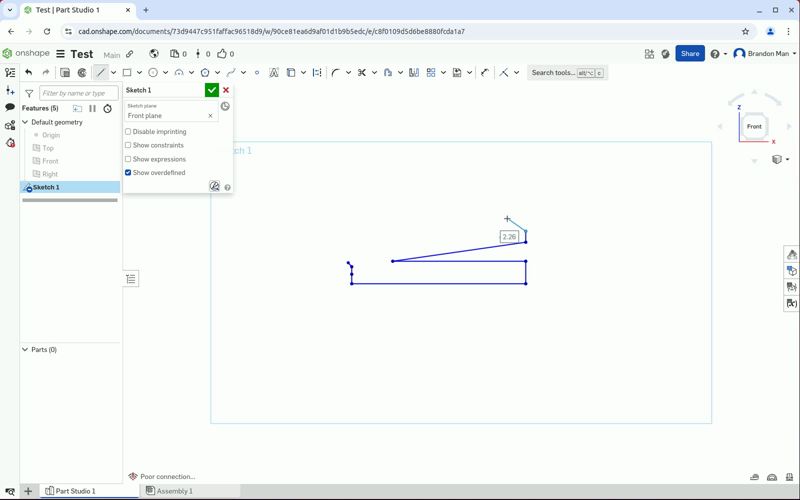
key_down(shift)
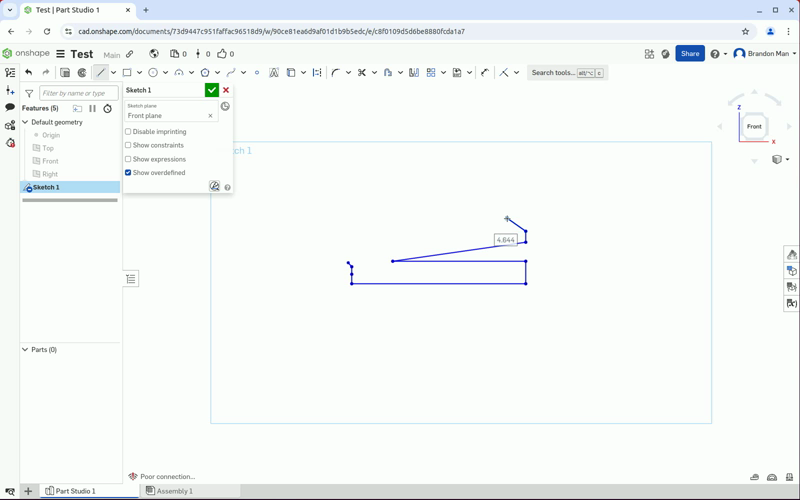
mouse_move(348, 238)
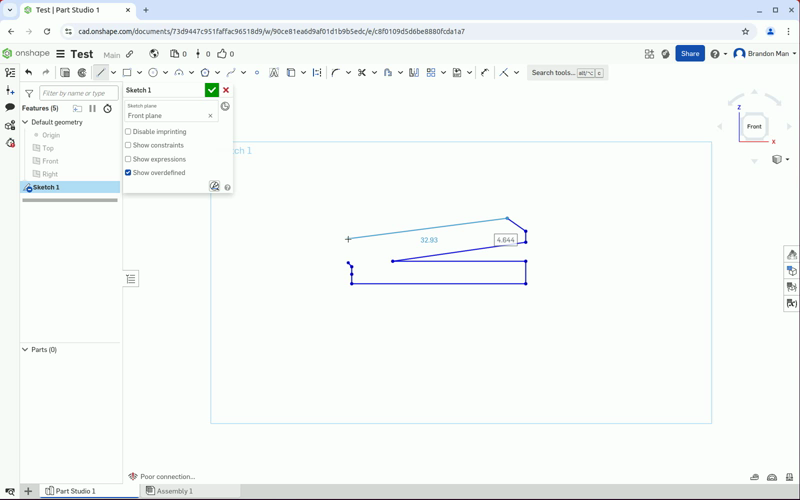
click(348, 238)
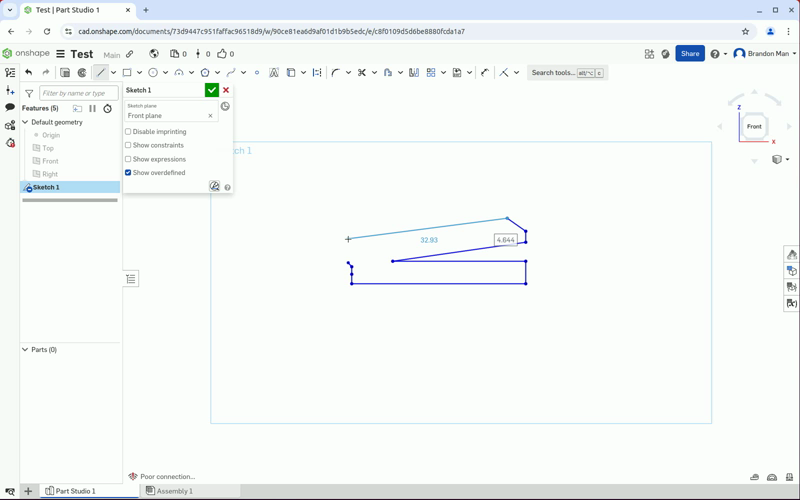
key_up(shift)
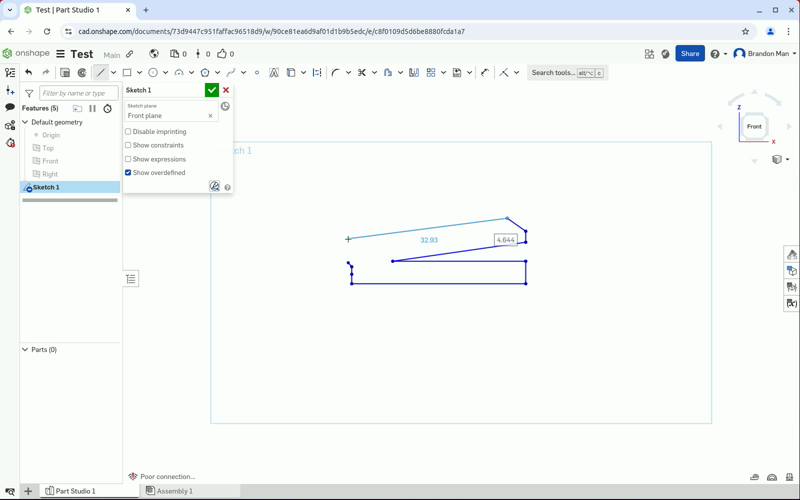
mouse_move(378, 238)
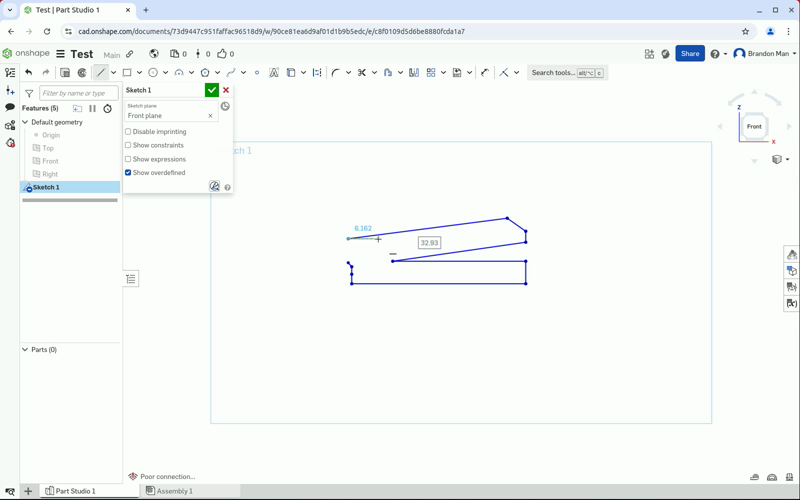
key_down(shift)
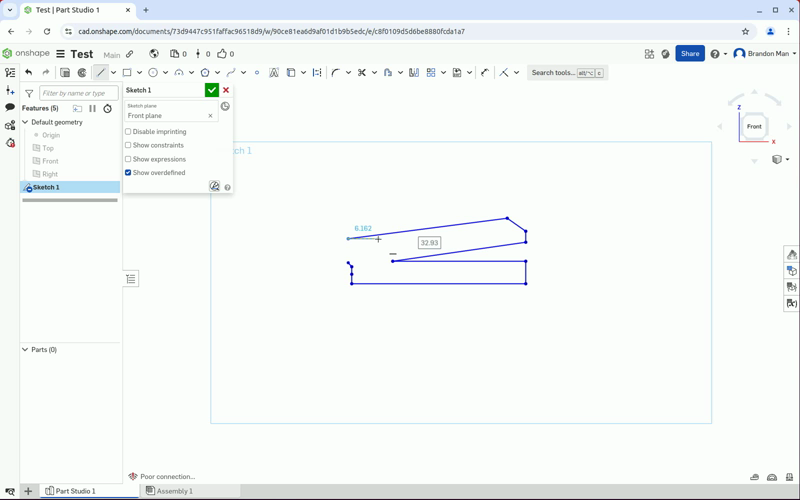
mouse_move(348, 262)
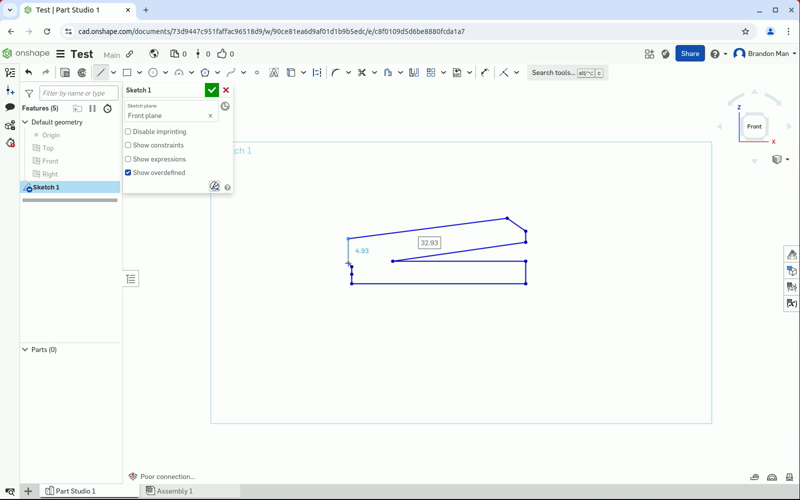
key_up(shift)
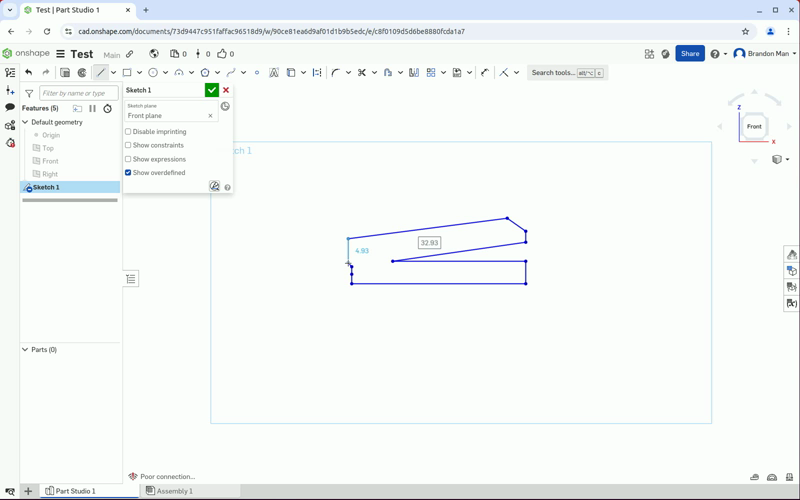
click(348, 262)
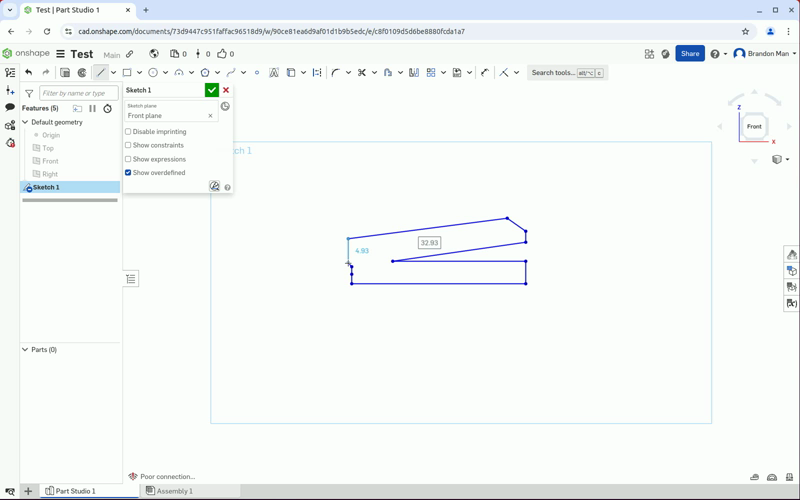
key(esc)
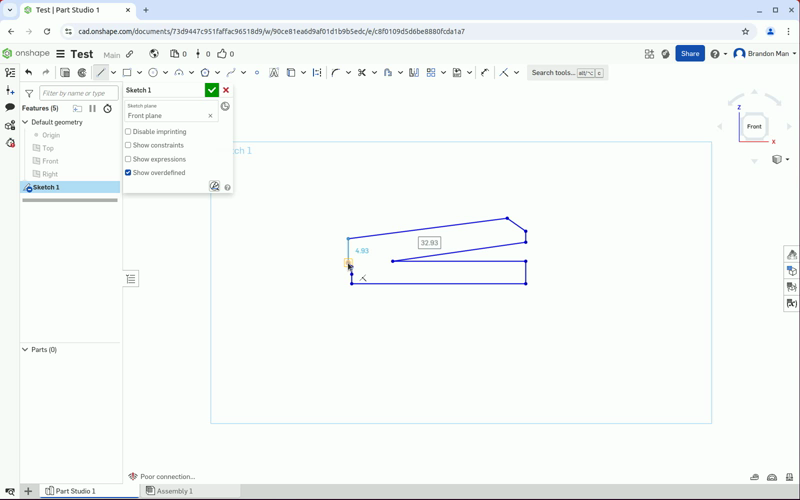
mouse_move(467, 276)
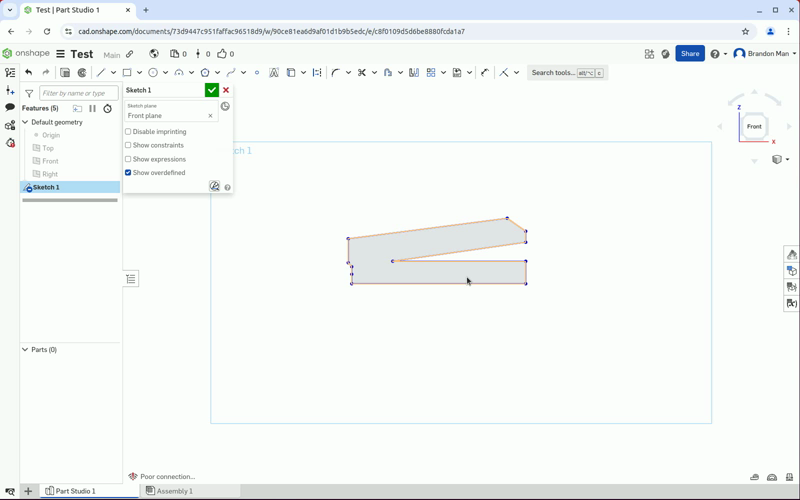
click(467, 276)
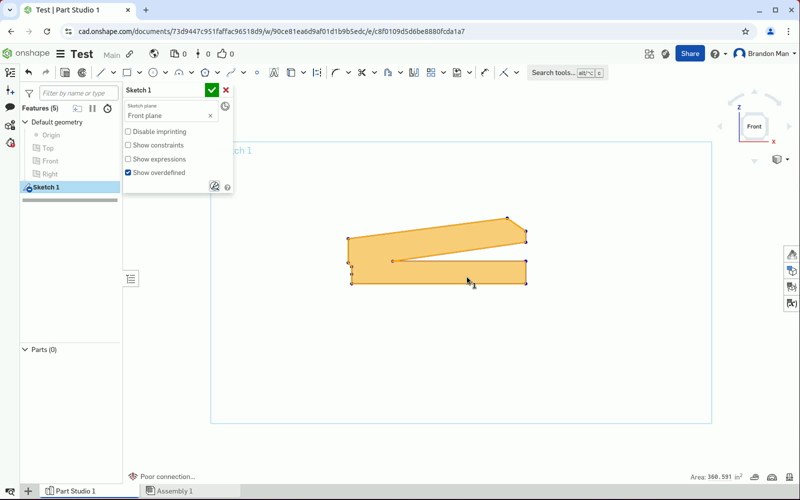
mouse_move(73, 352)
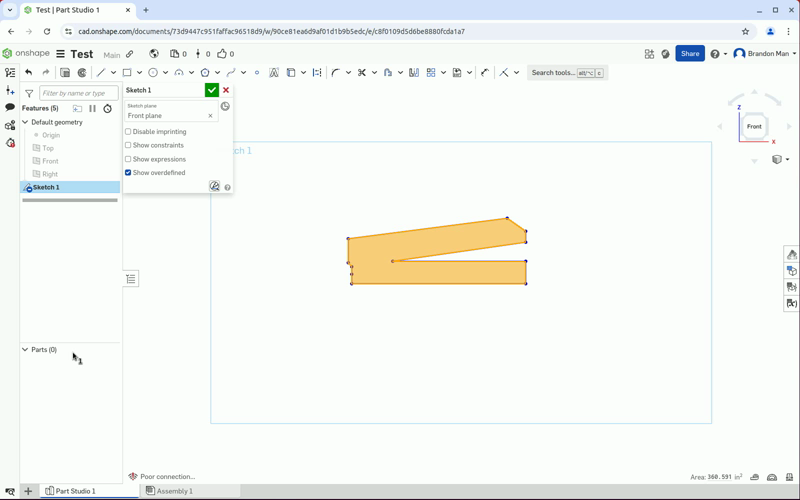
key(shift+y)
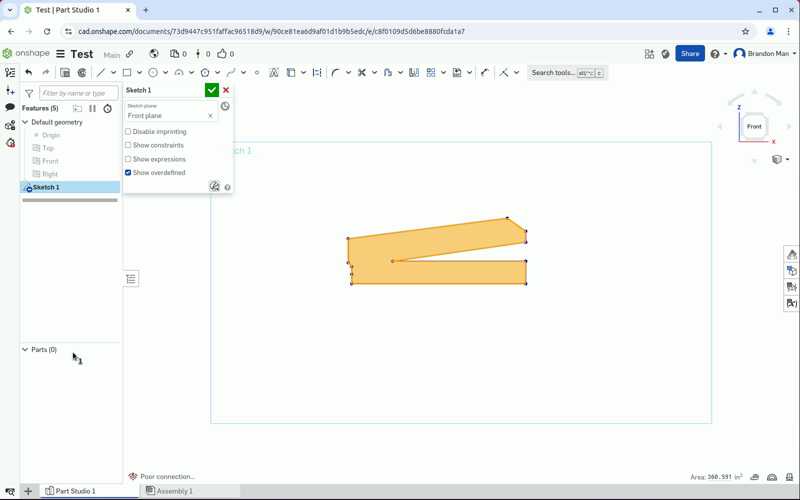
key(shift+e)
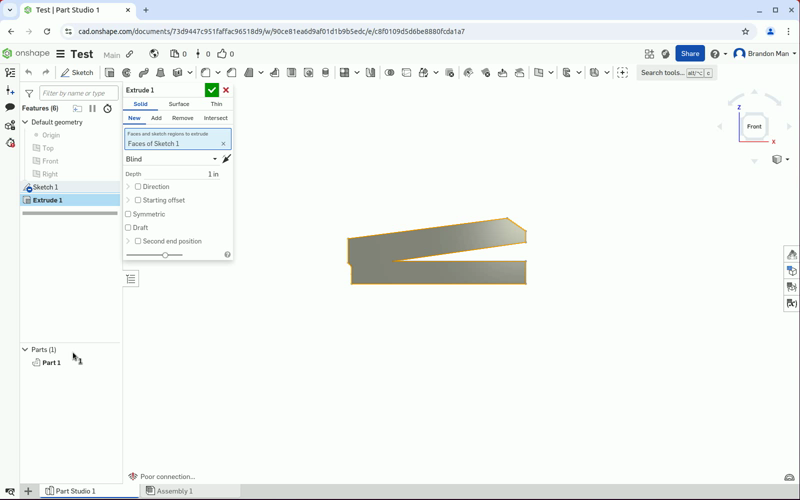
mouse_move(143, 106)
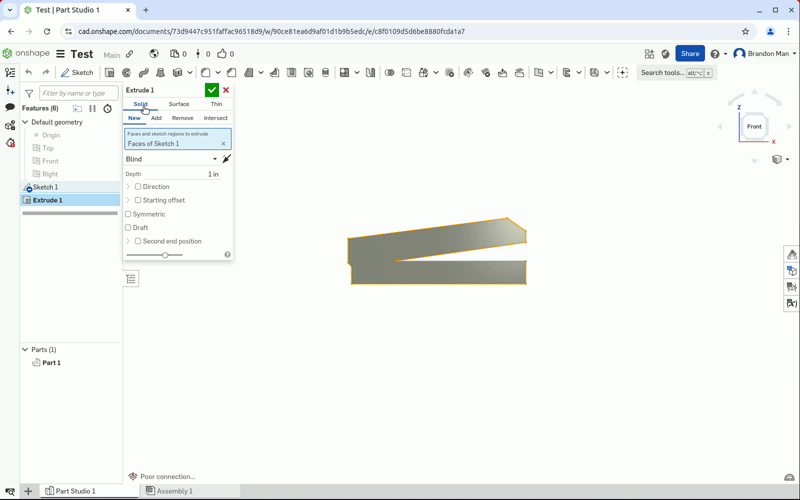
click(143, 106)
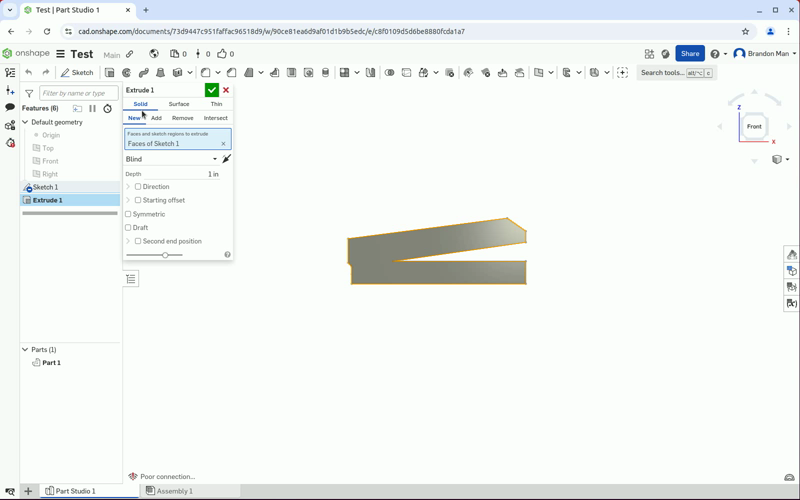
mouse_move(137, 120)
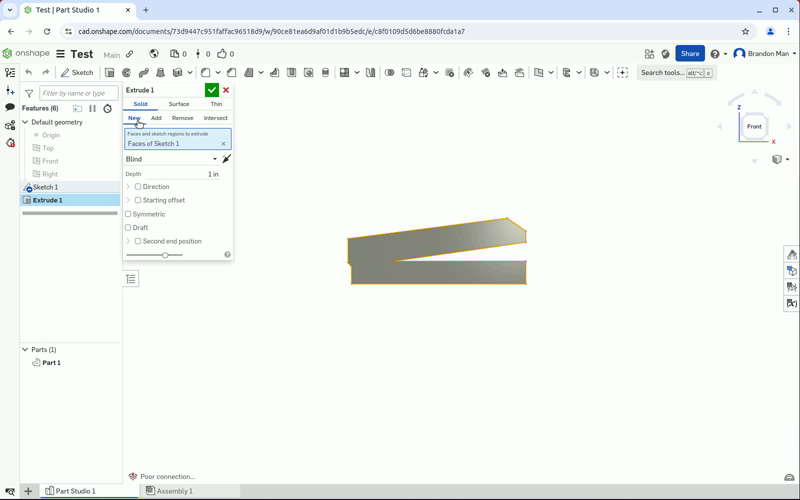
click(137, 120)
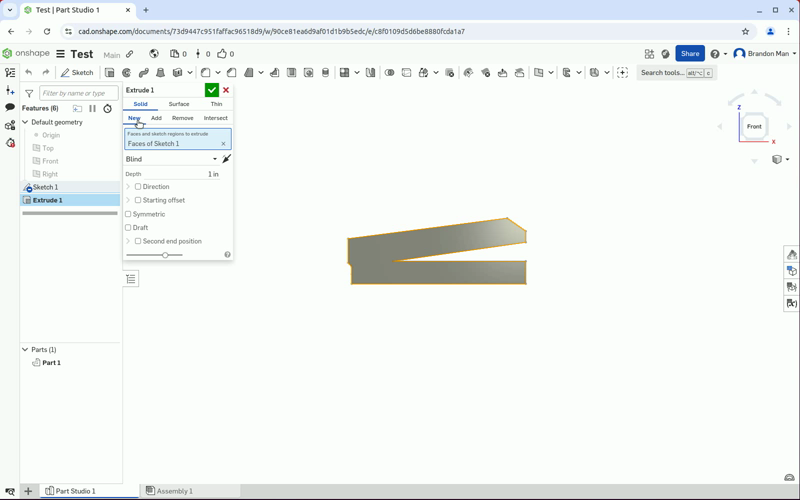
key(tab, 4)
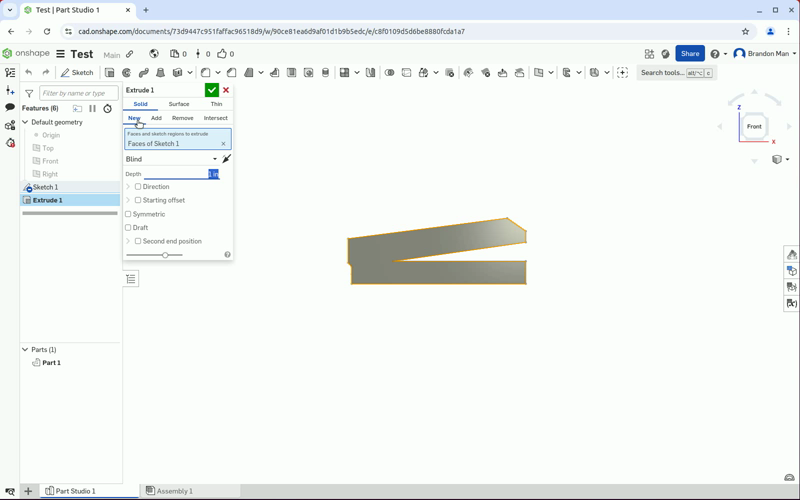
text(11.073)
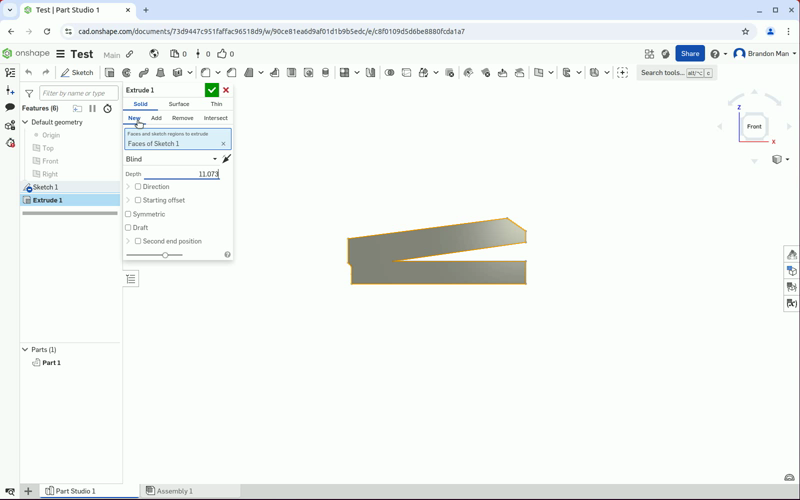
key(enter)
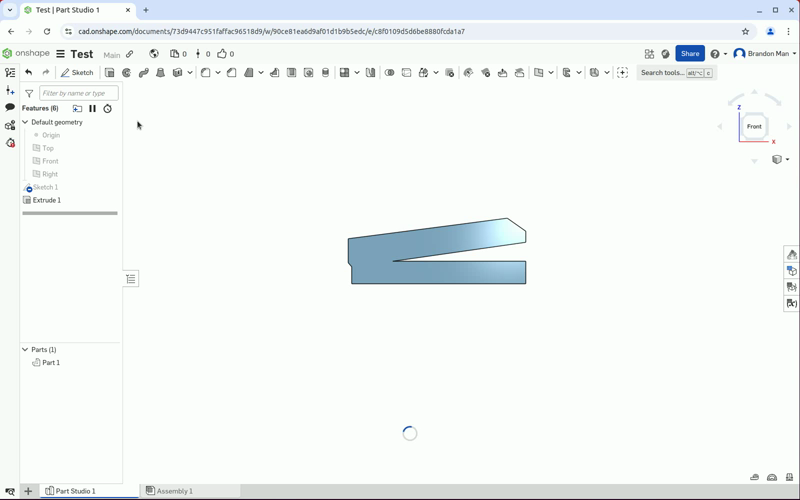
key(shift+h)
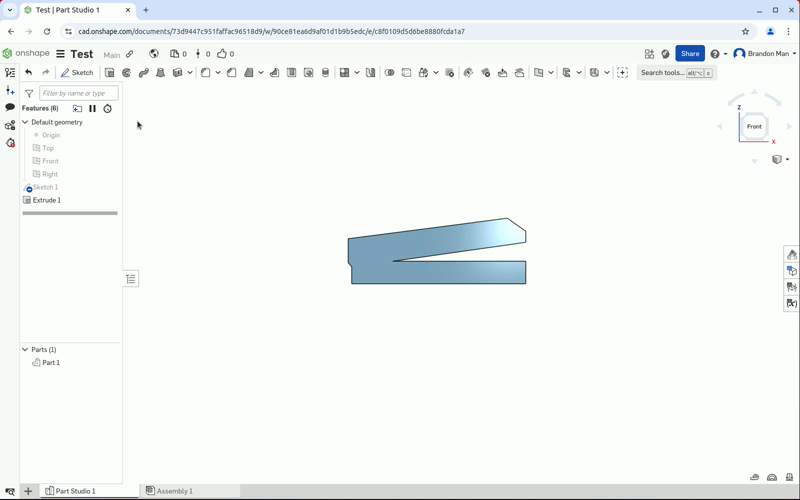
key(shift+h)
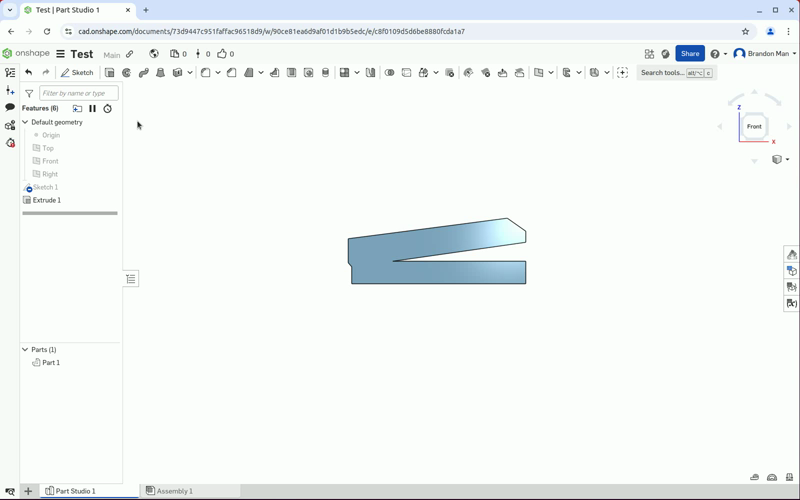
mouse_move(73, 189)
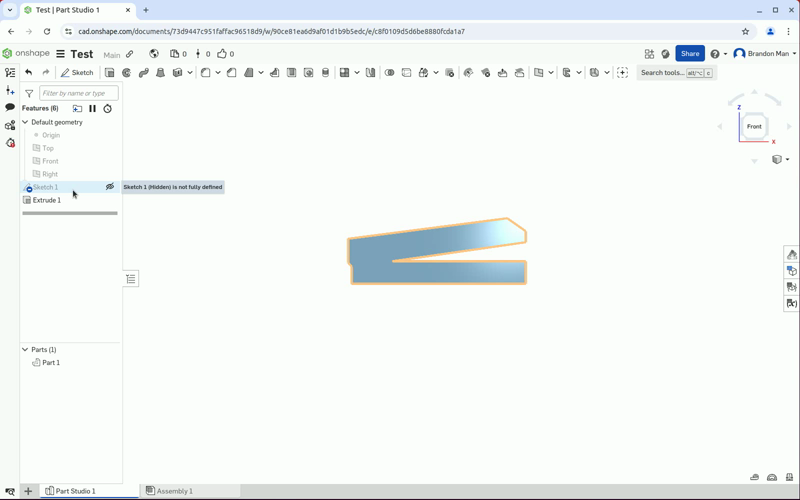
click(73, 189)
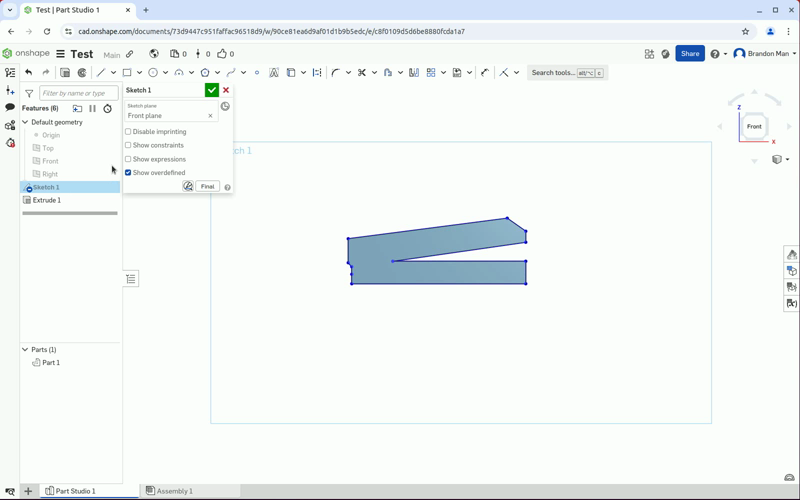
mouse_move(229, 92)
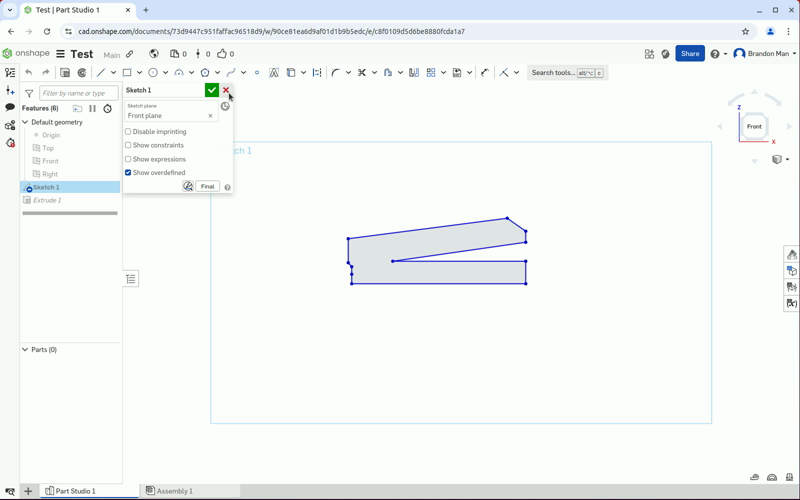
click(229, 92)
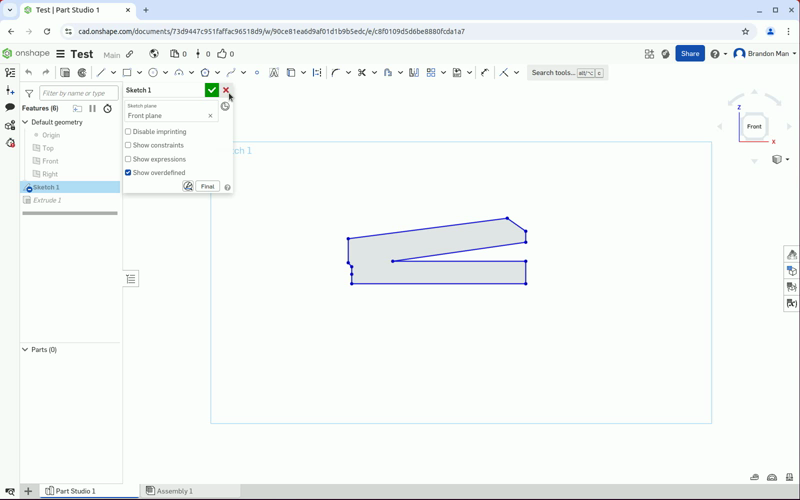
key(shift+s)
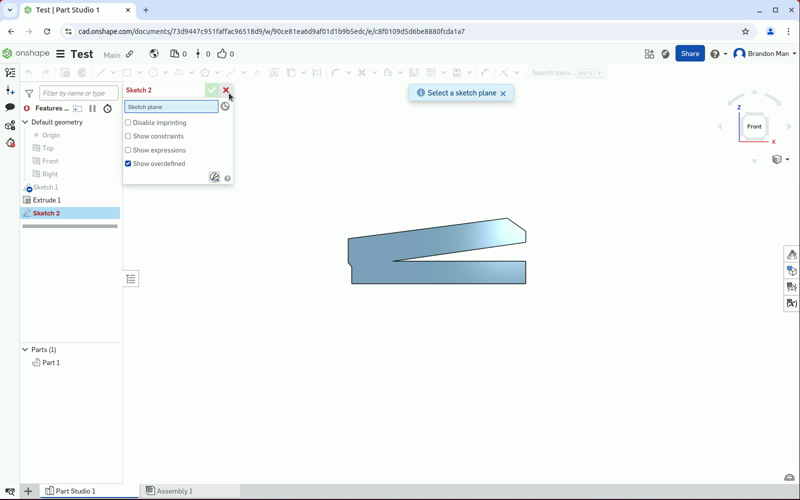
mouse_move(73, 163)
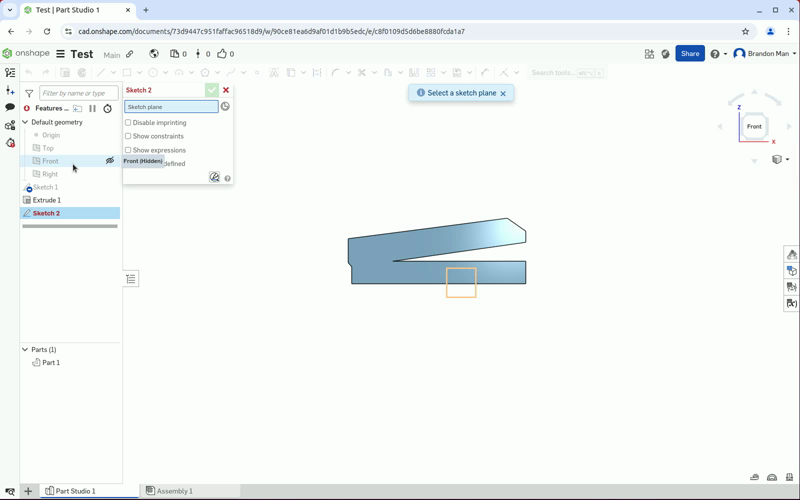
click(73, 163)
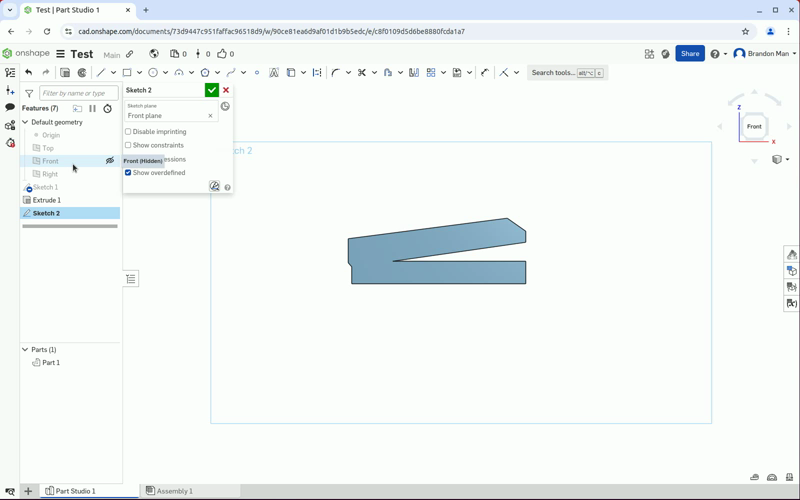
mouse_move(73, 352)
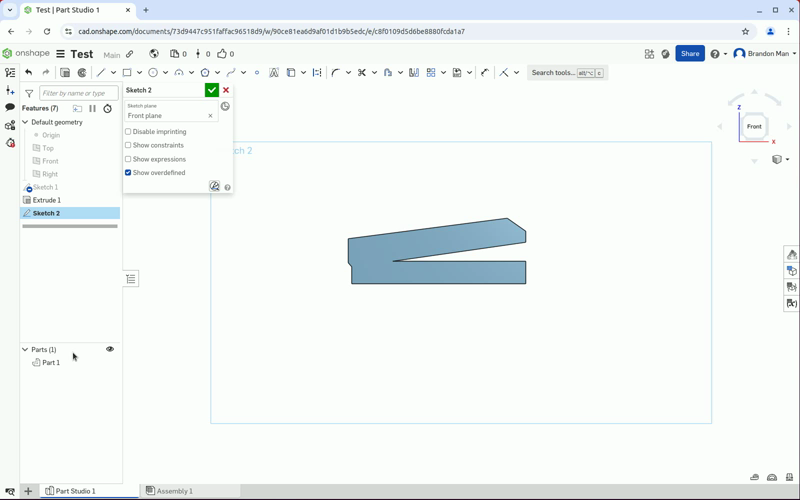
key(y)
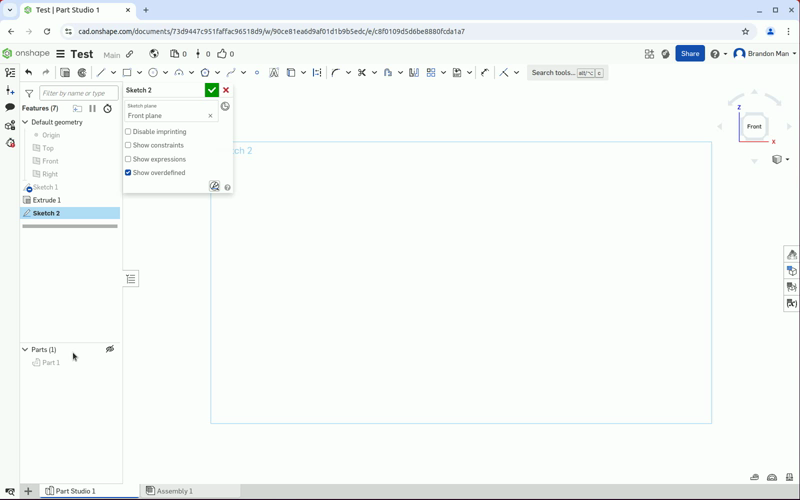
key(l)
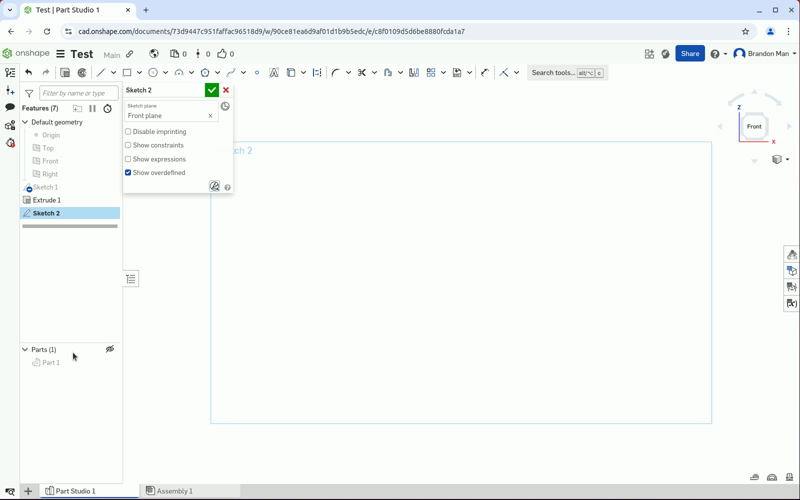
key_down(shift)
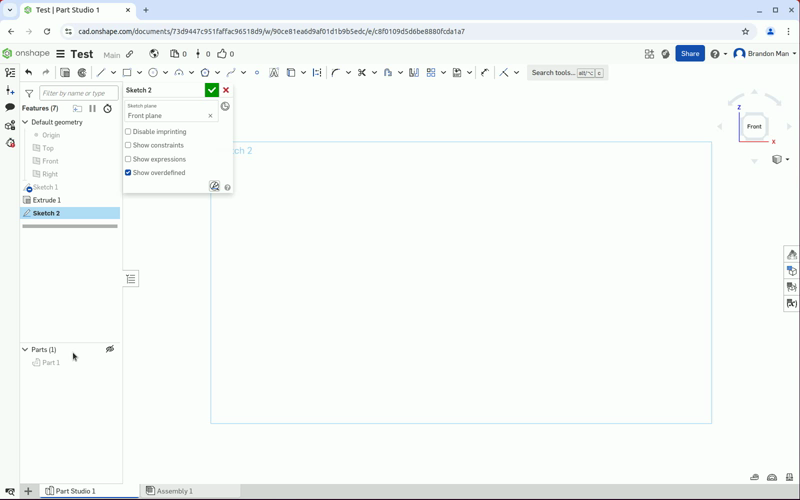
mouse_move(460, 252)
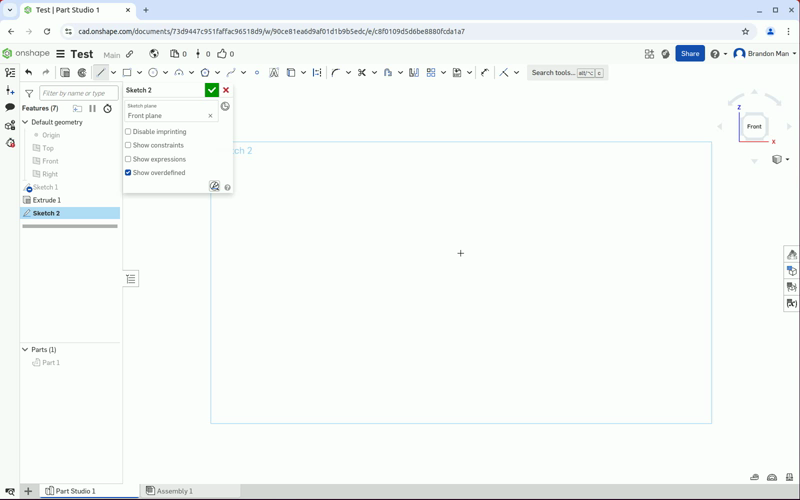
click(460, 252)
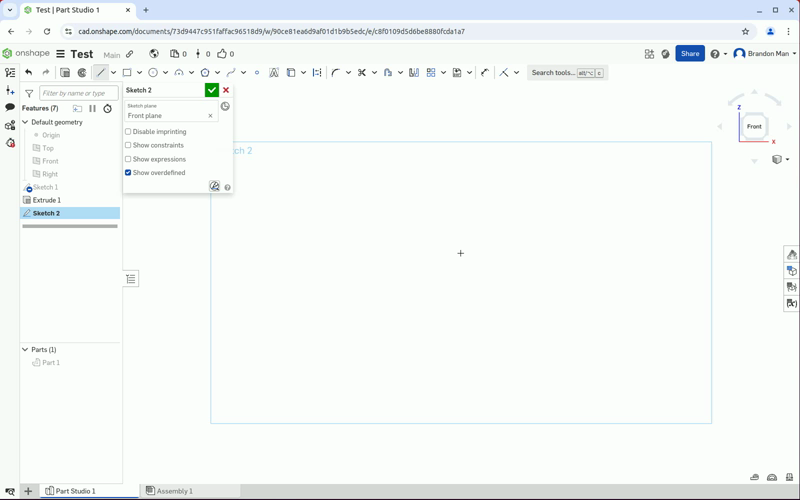
key_up(shift)
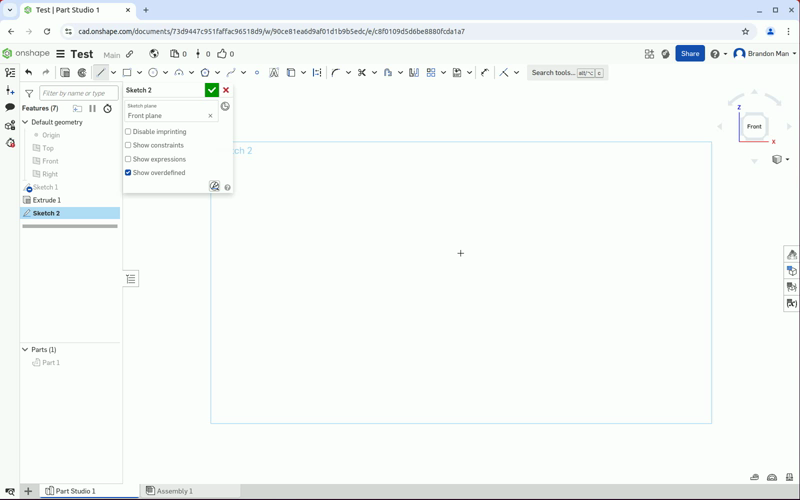
key_down(shift)
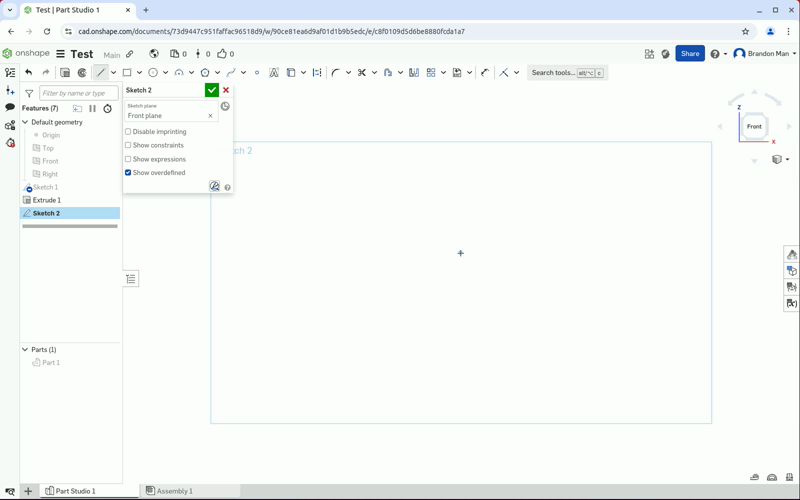
mouse_move(490, 252)
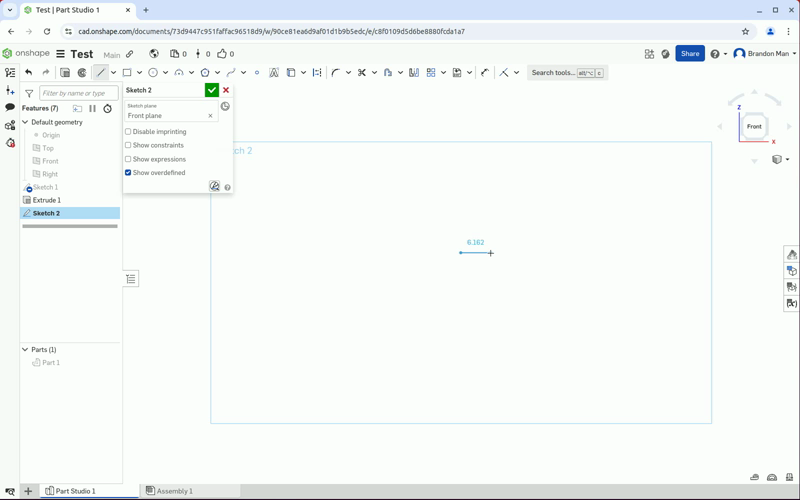
mouse_move(513, 252)
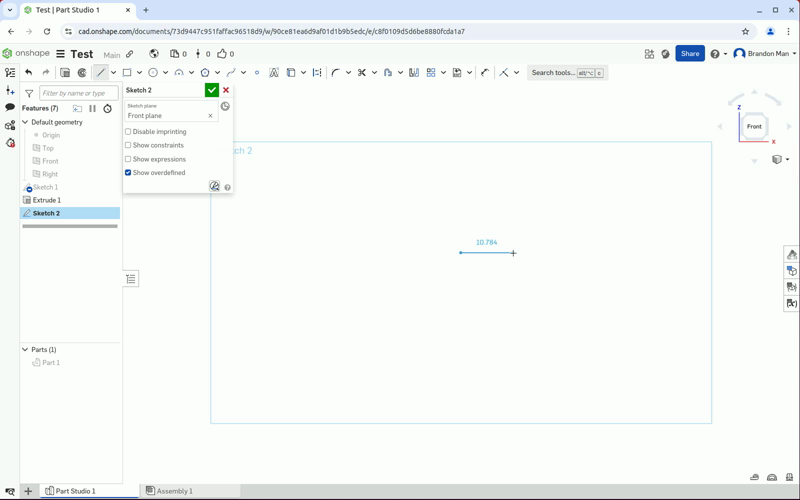
click(513, 252)
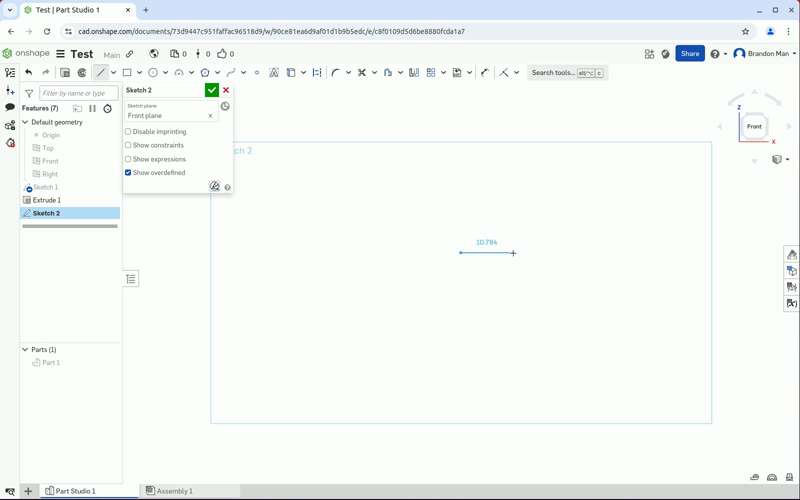
key_up(shift)
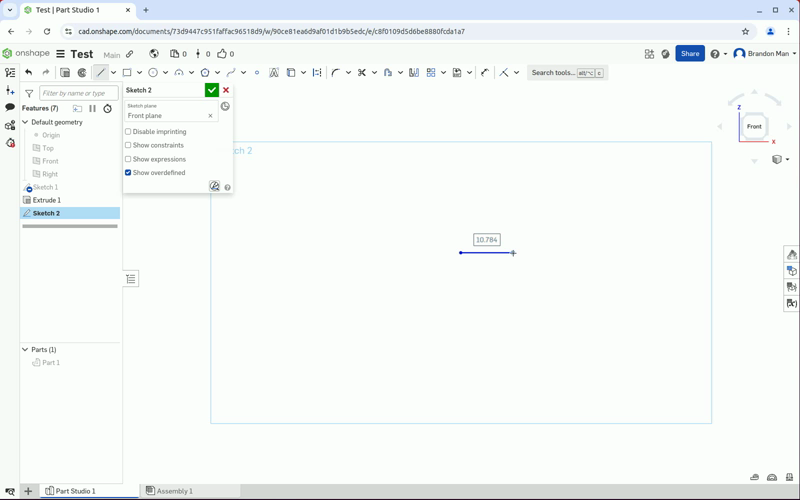
key_down(shift)
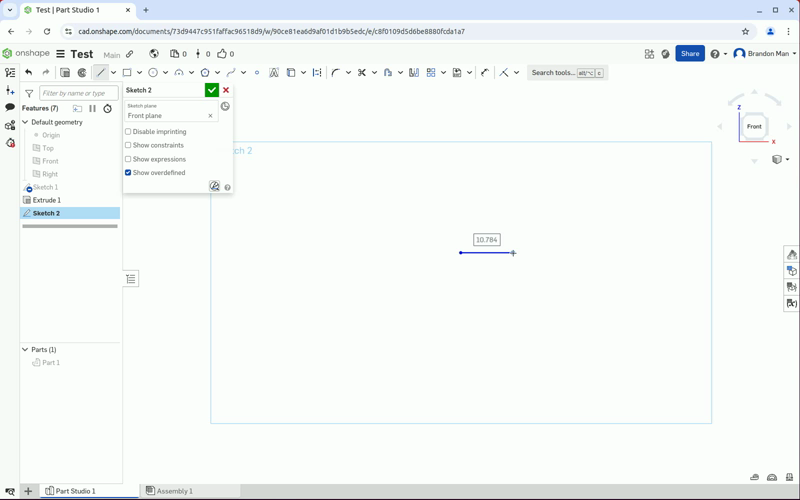
mouse_move(543, 252)
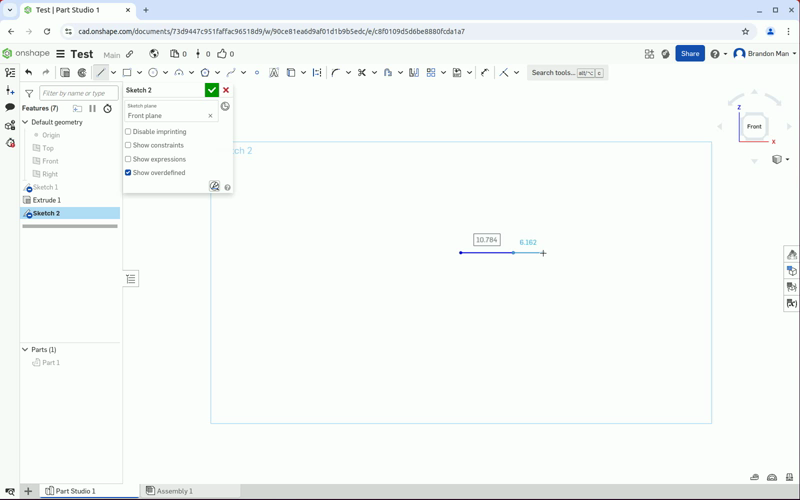
mouse_move(513, 244)
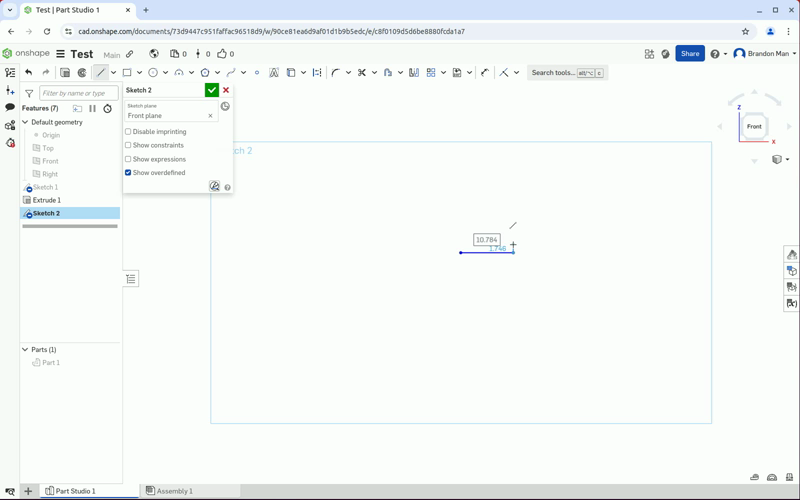
click(513, 244)
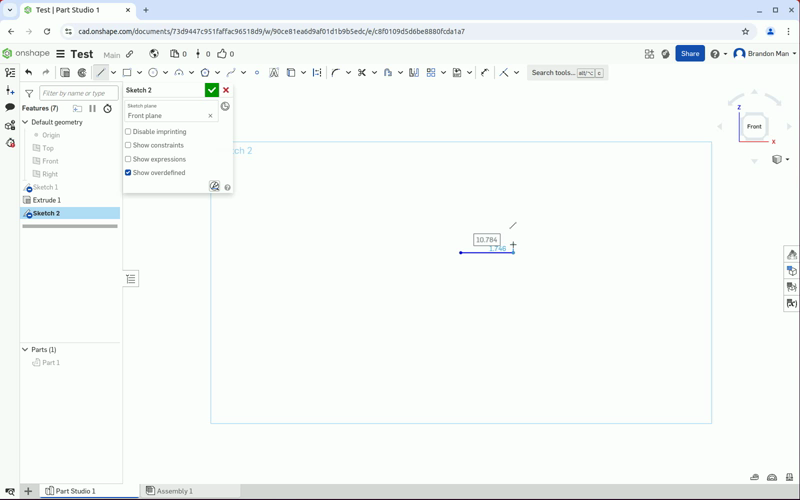
key_up(shift)
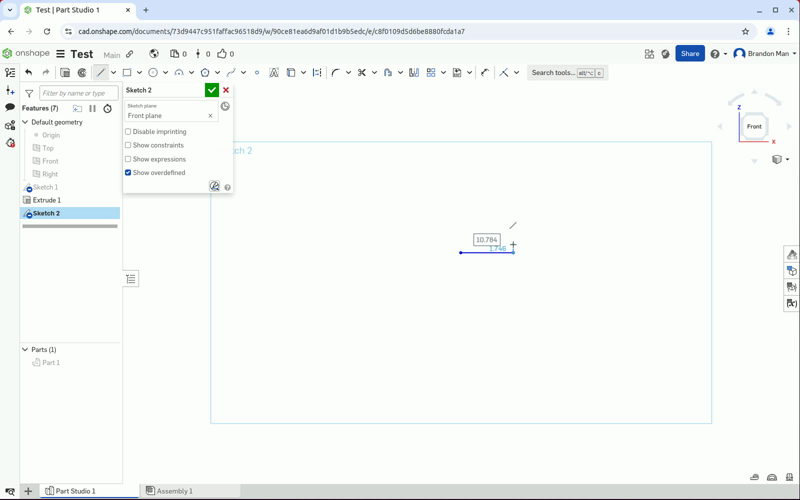
mouse_move(543, 244)
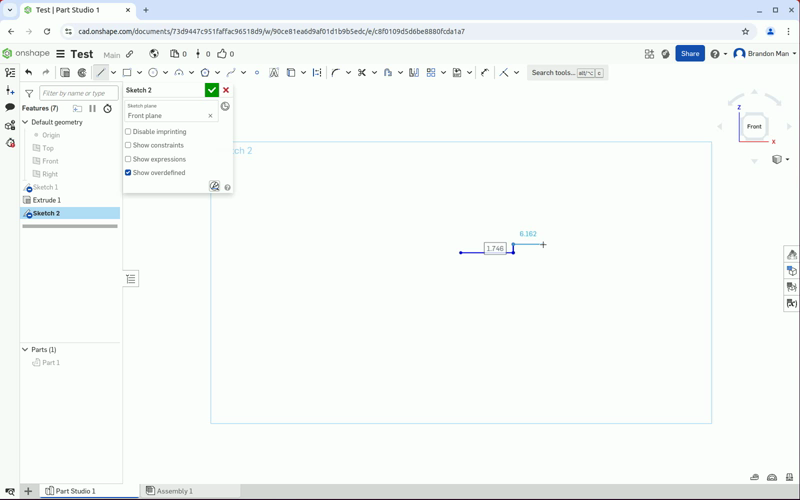
key_down(shift)
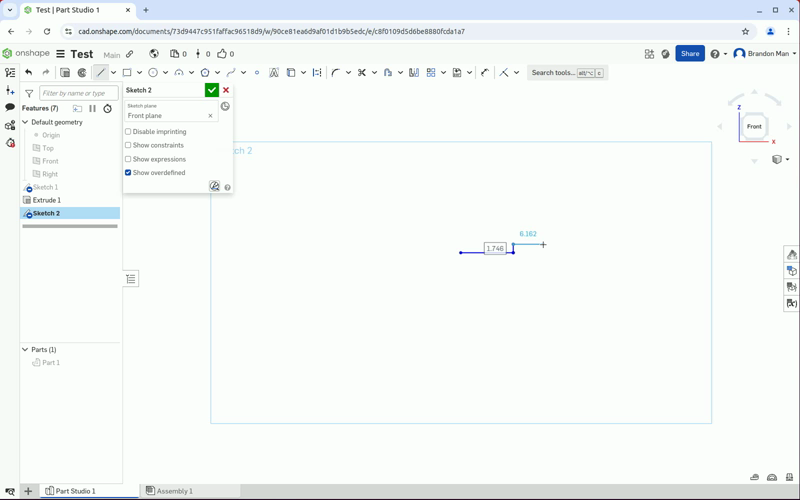
mouse_move(460, 252)
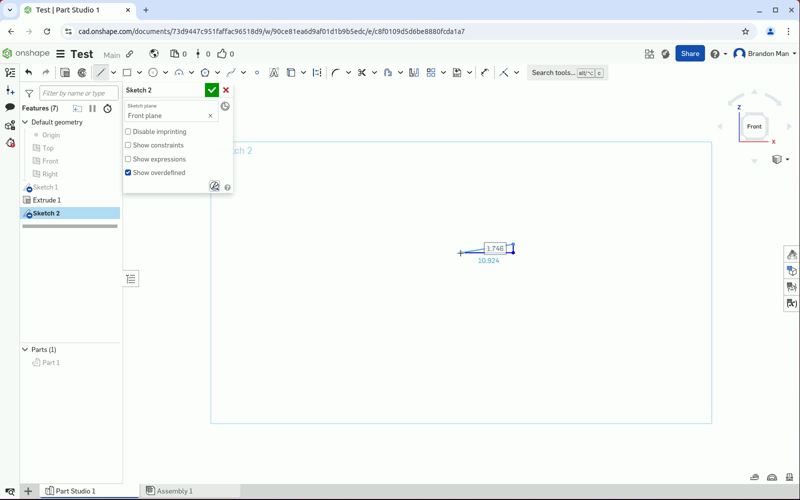
key_up(shift)
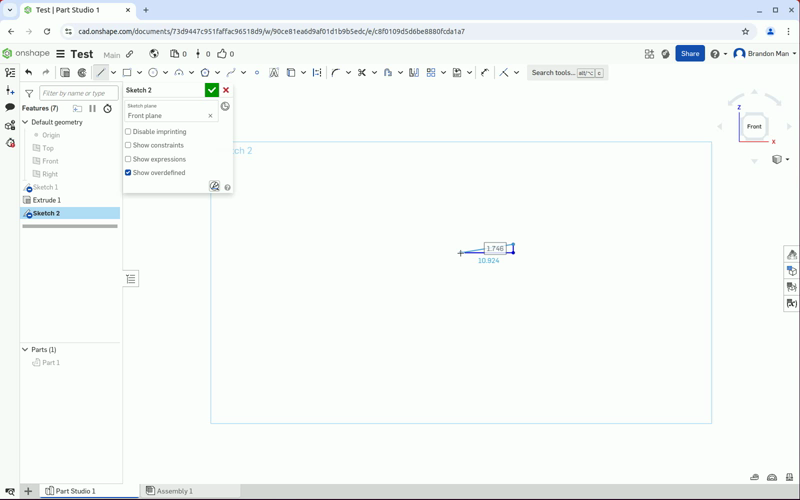
click(460, 252)
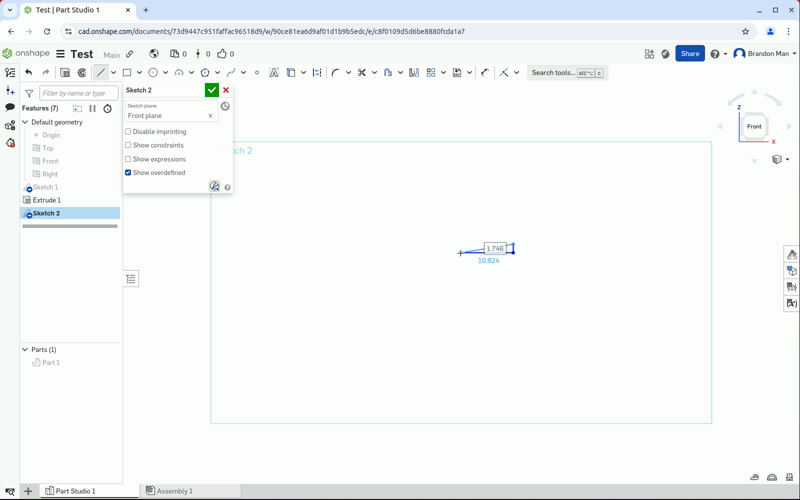
key(esc)
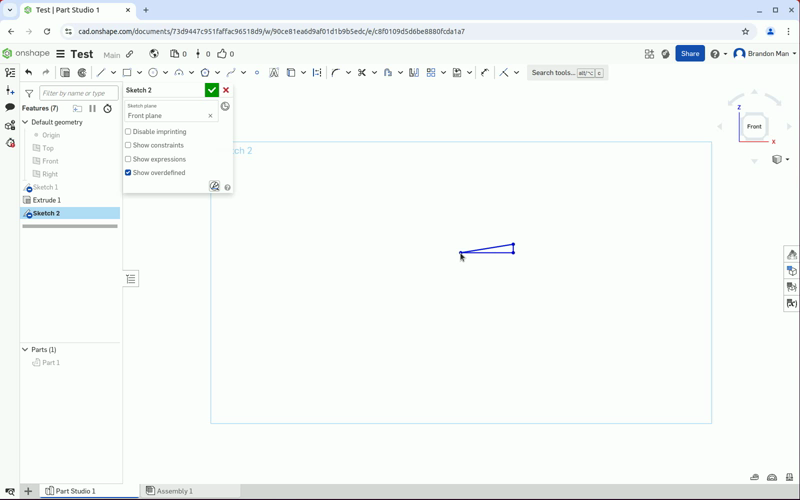
mouse_move(470, 251)
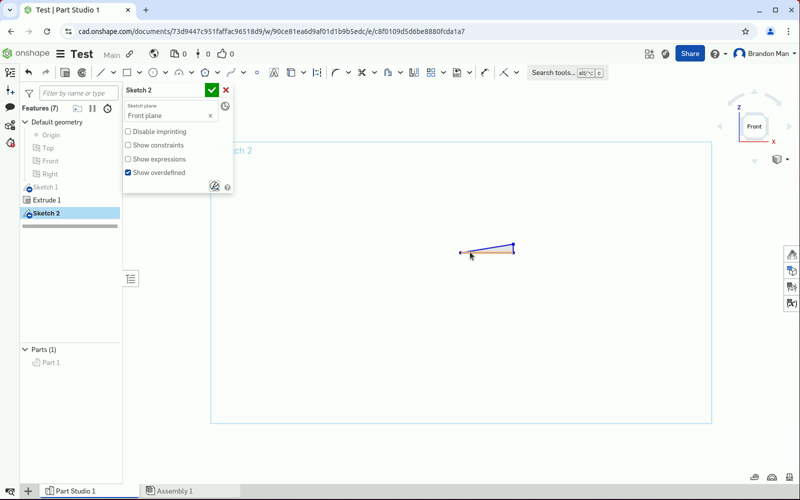
scroll(6)
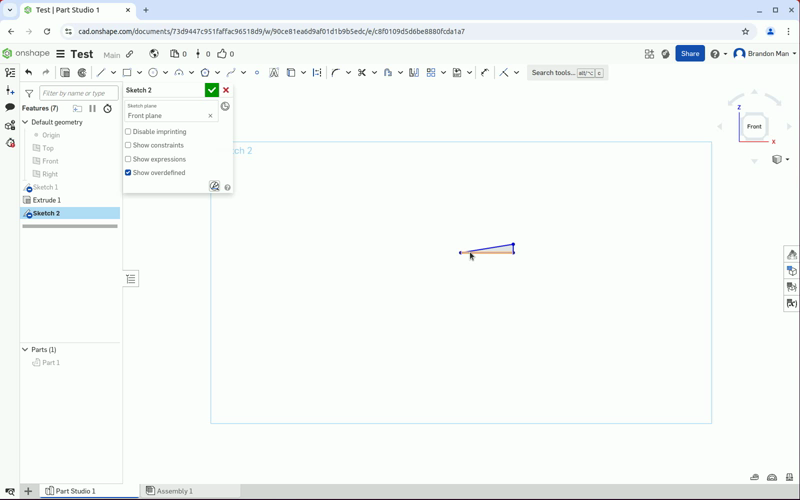
scroll(6)
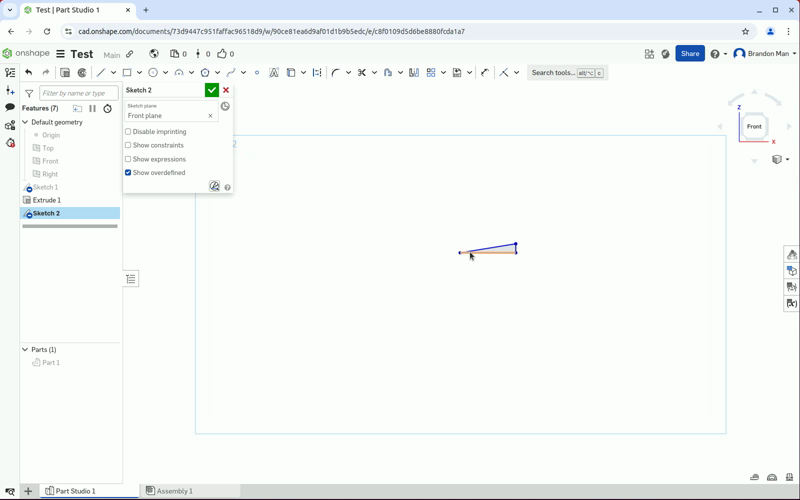
scroll(6)
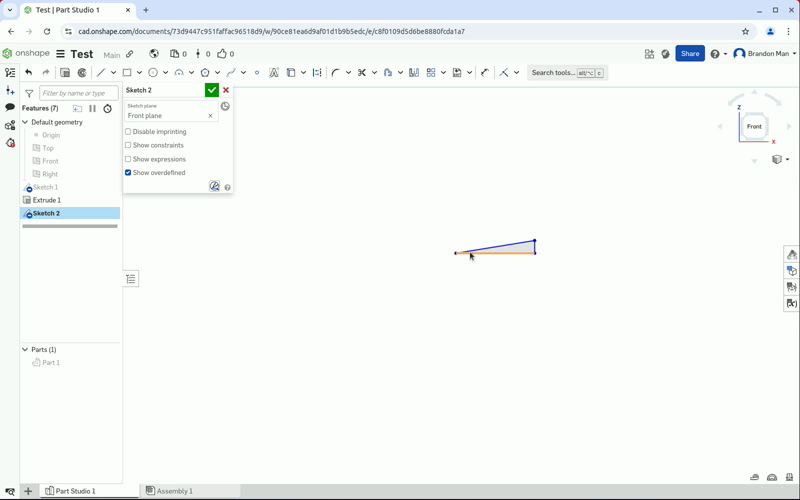
scroll(6)
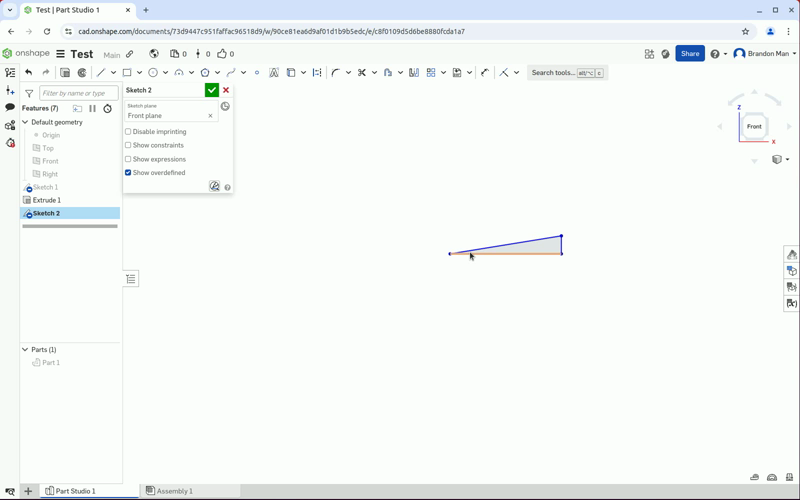
scroll(6)
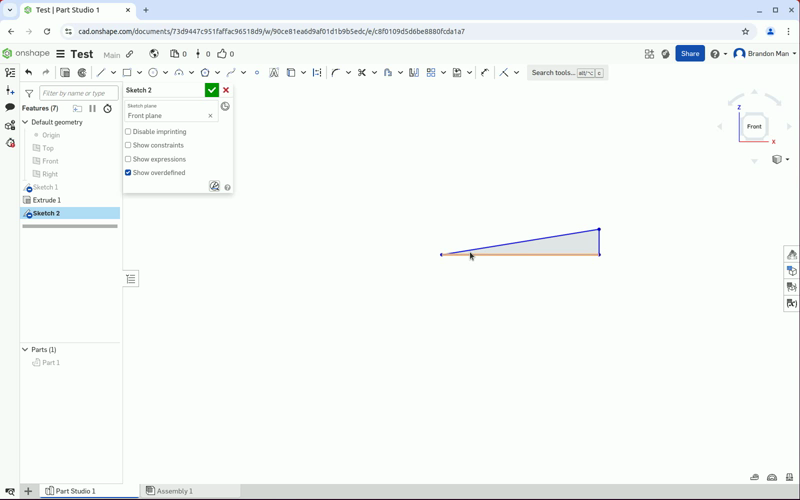
scroll(6)
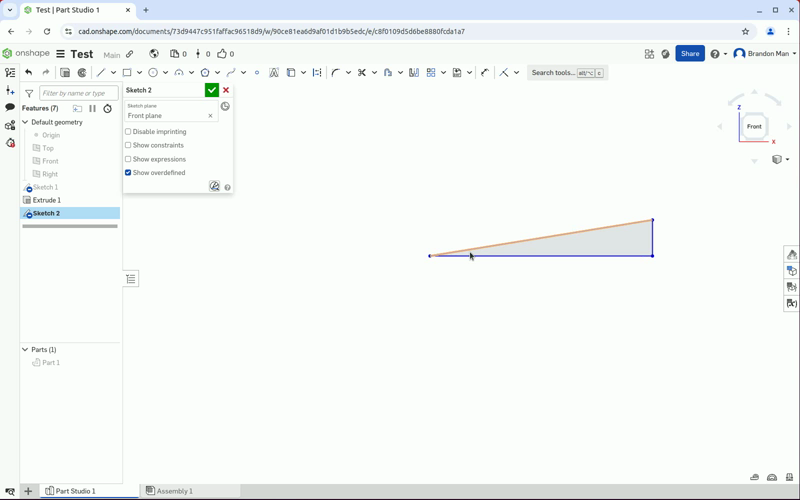
scroll(6)
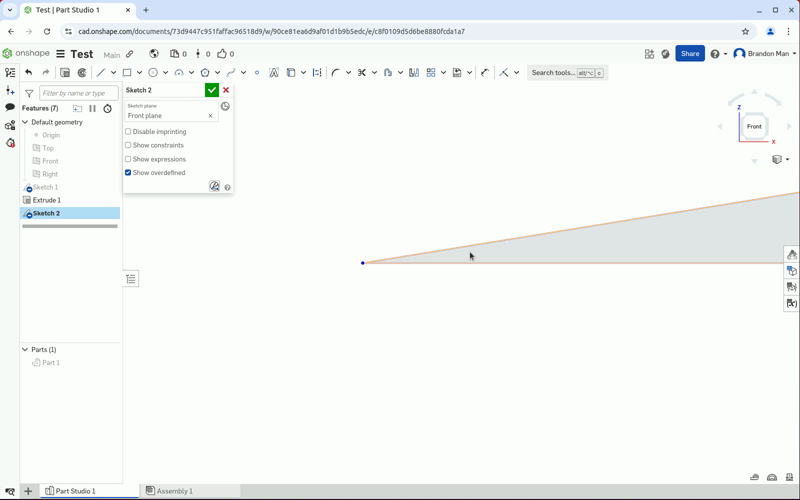
click(470, 251)
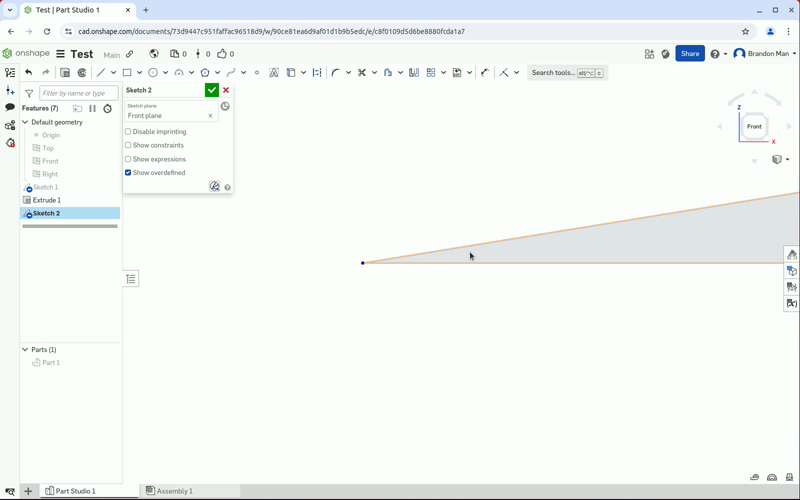
scroll(-6)
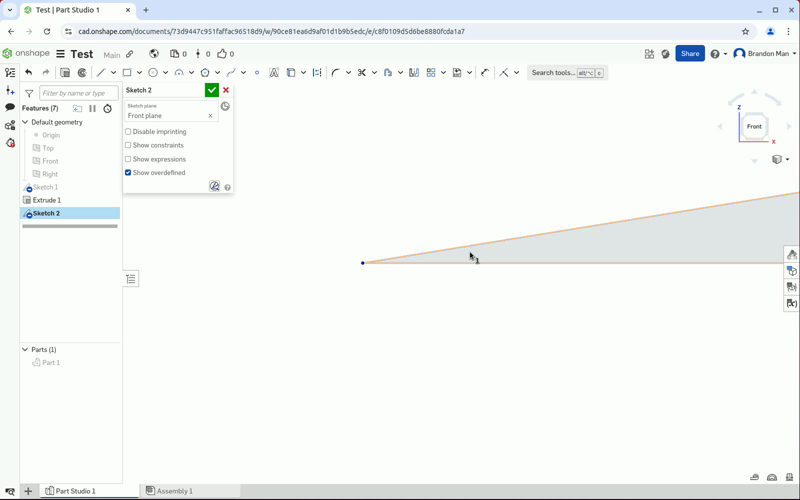
scroll(-6)
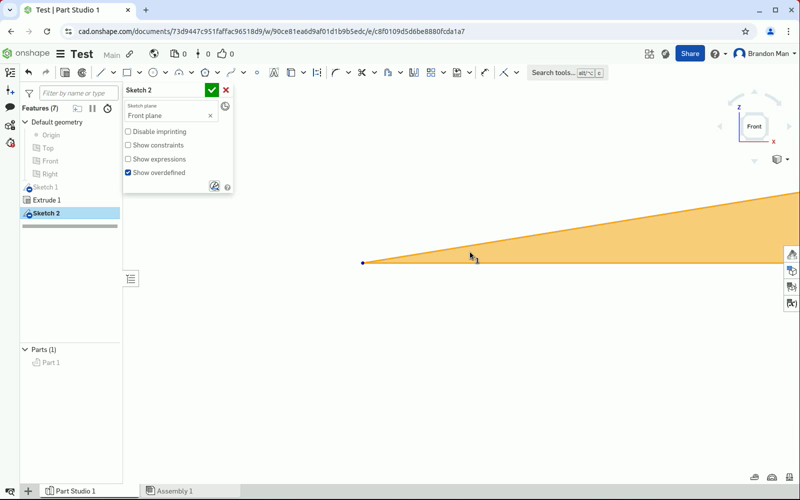
scroll(-6)
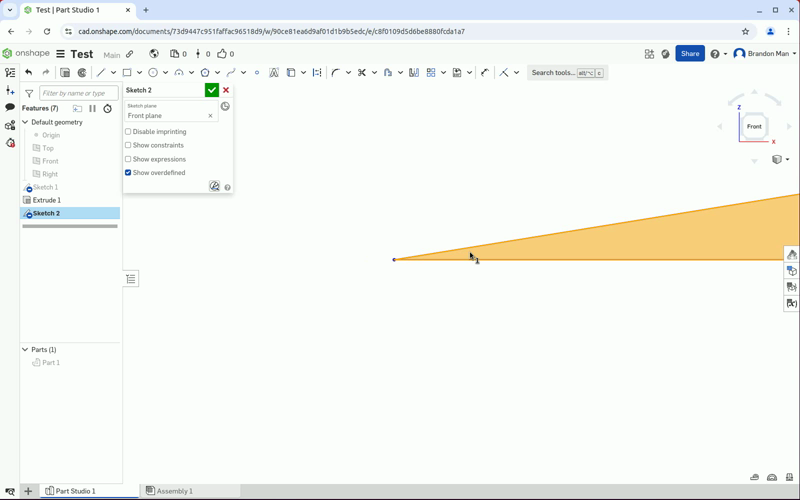
scroll(-6)
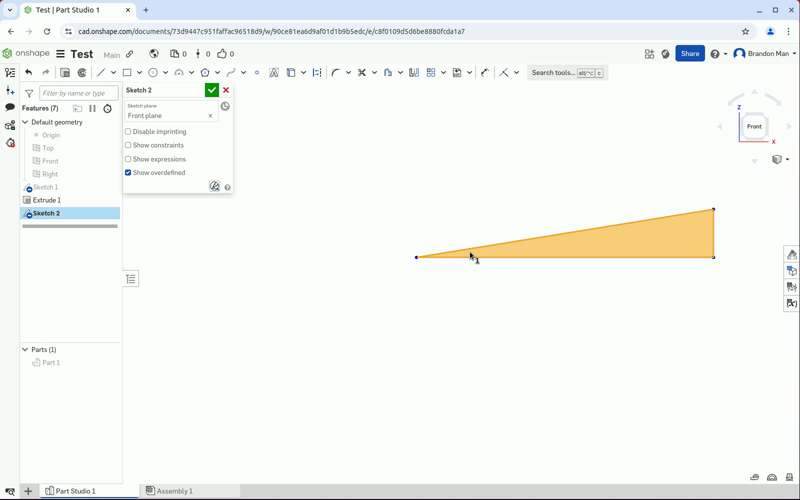
scroll(-6)
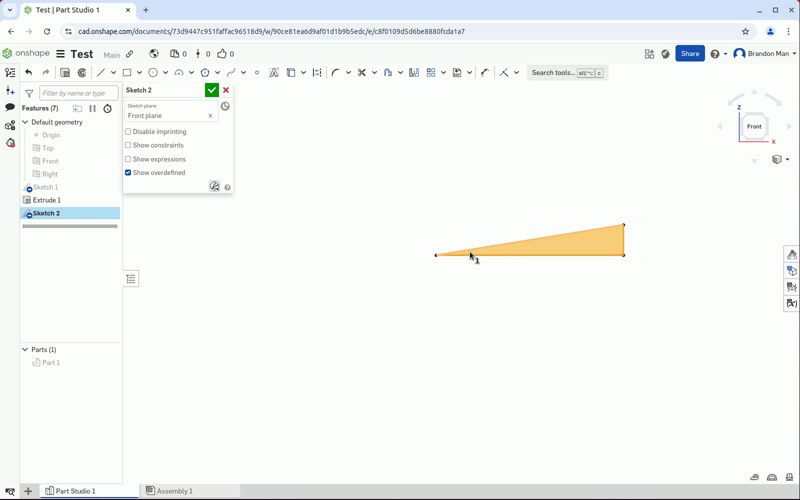
scroll(-6)
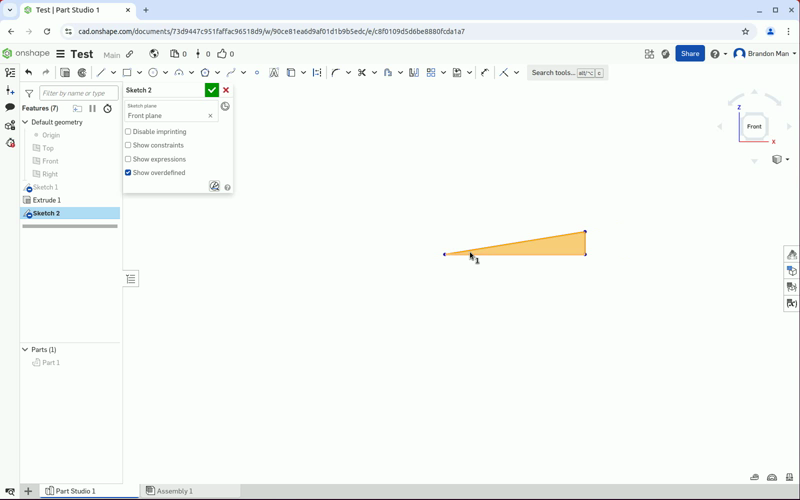
scroll(-6)
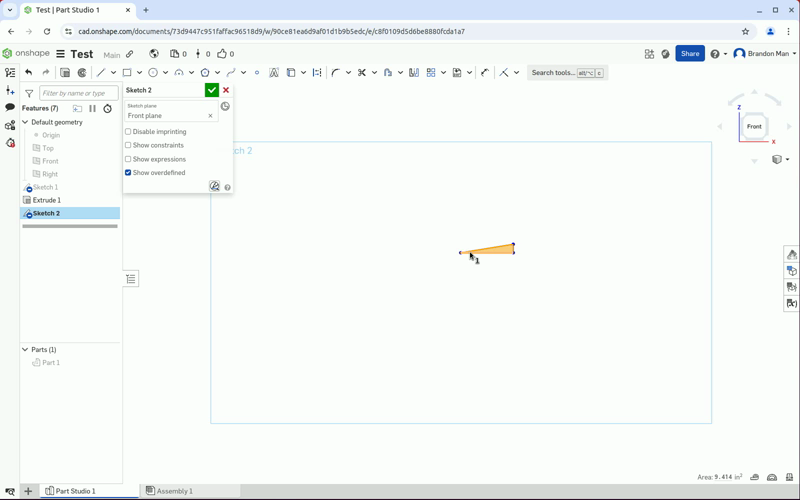
mouse_move(73, 352)
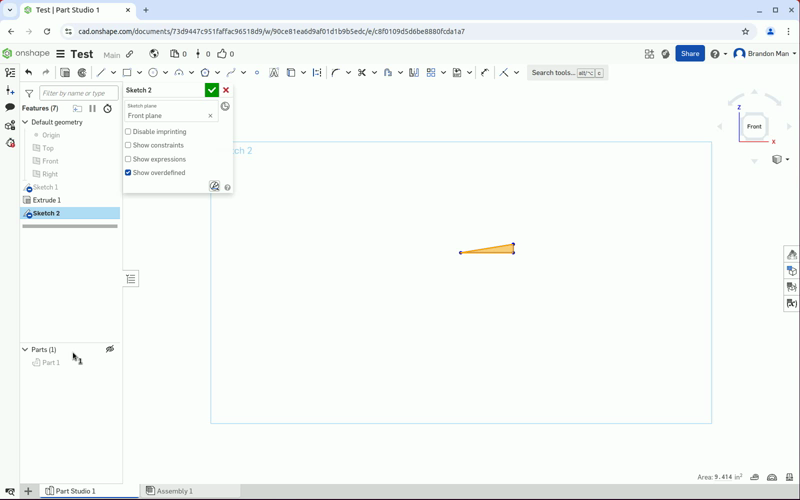
key(shift+y)
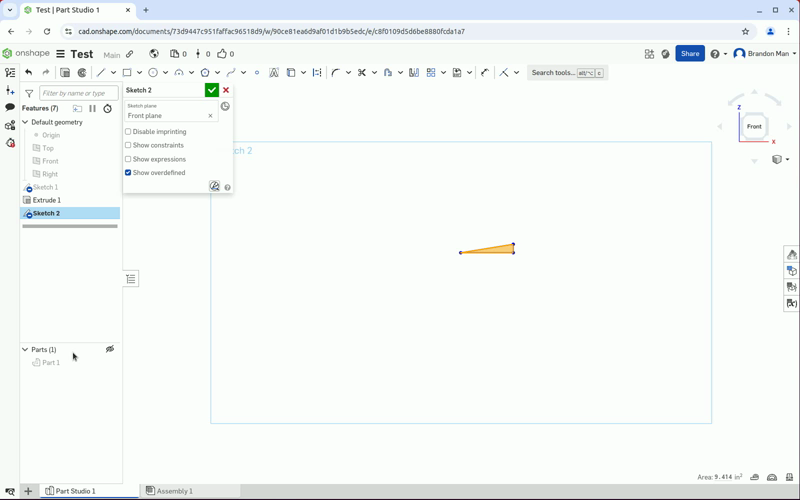
key(shift+e)
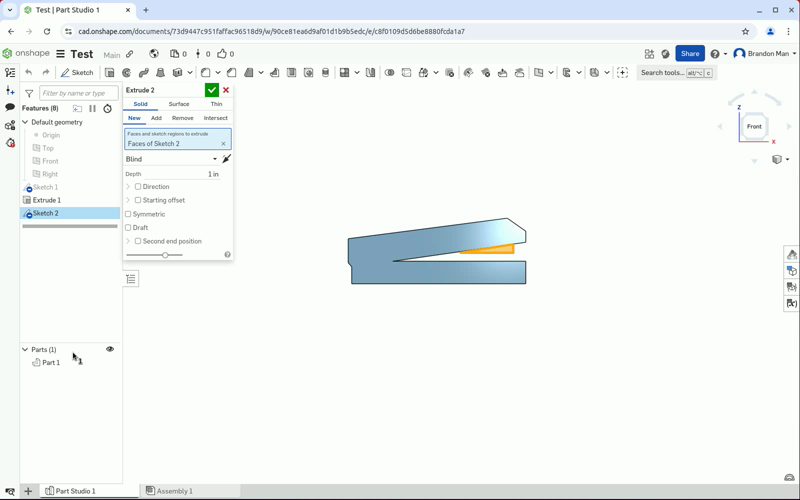
mouse_move(143, 106)
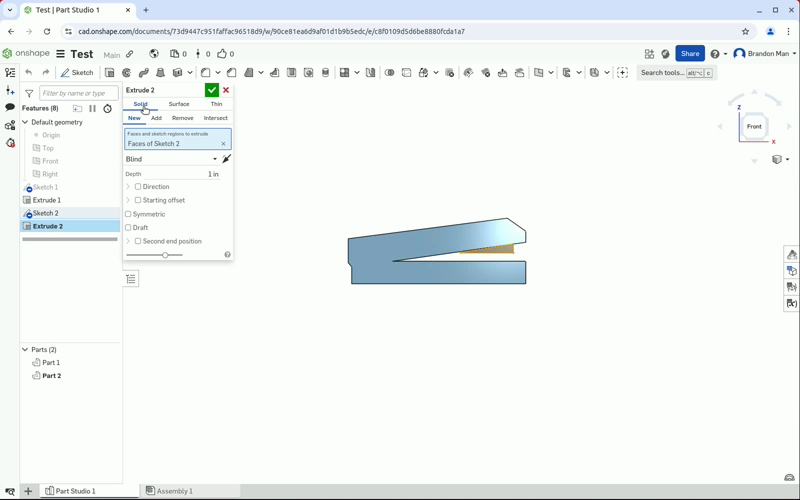
click(143, 106)
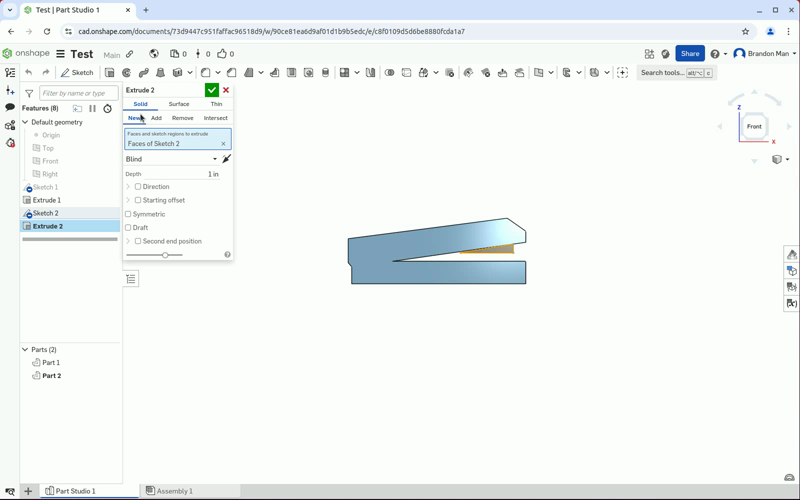
mouse_move(137, 120)
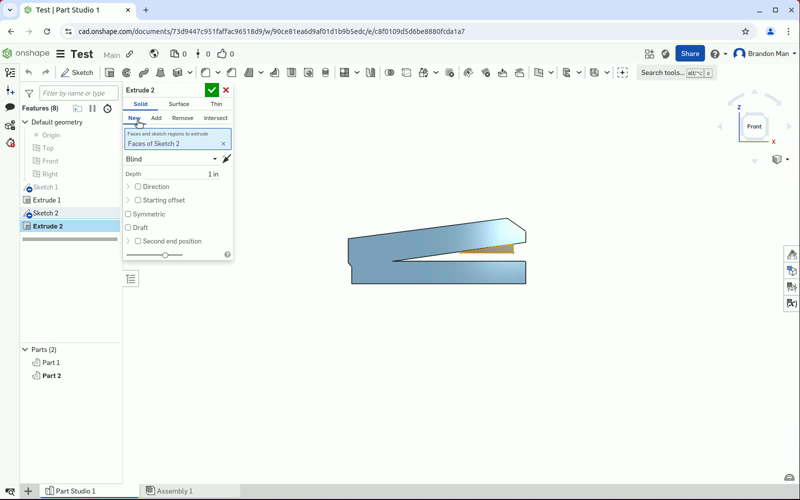
click(137, 120)
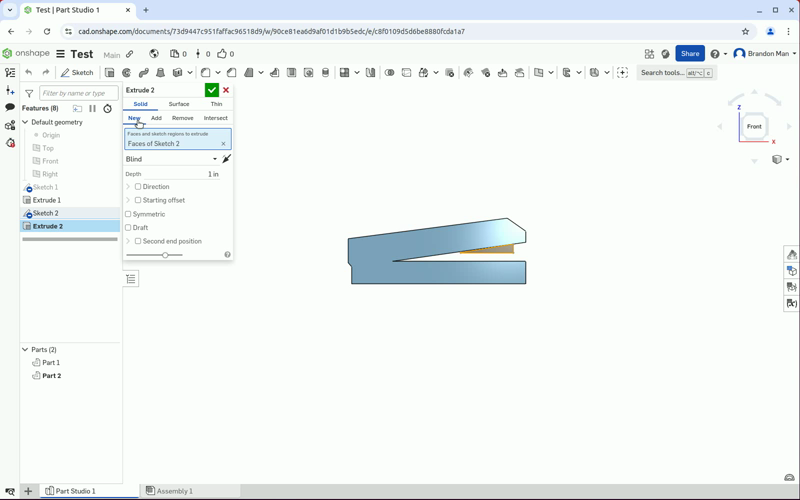
key(tab, 4)
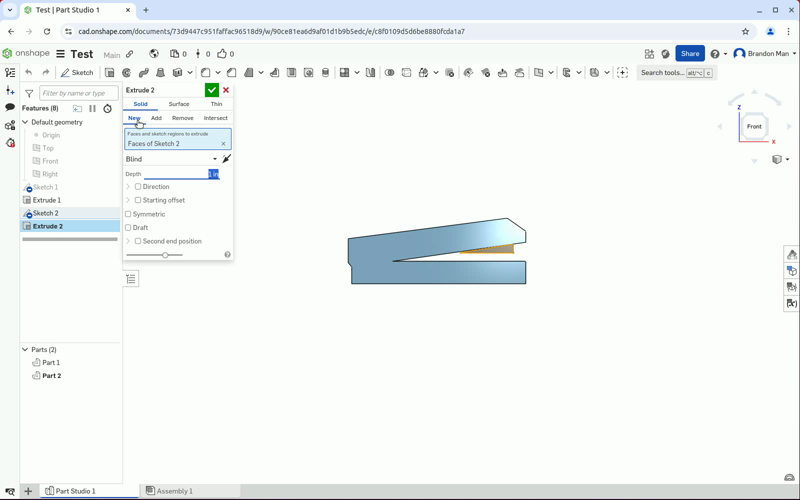
text(11.073)
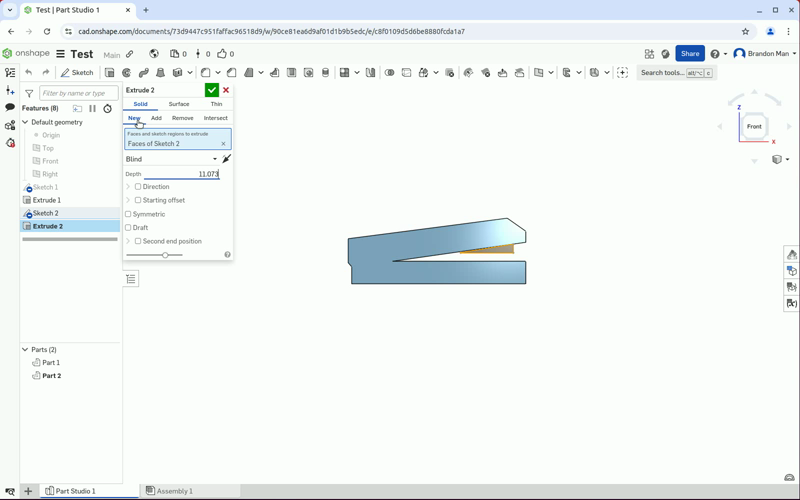
key(enter)
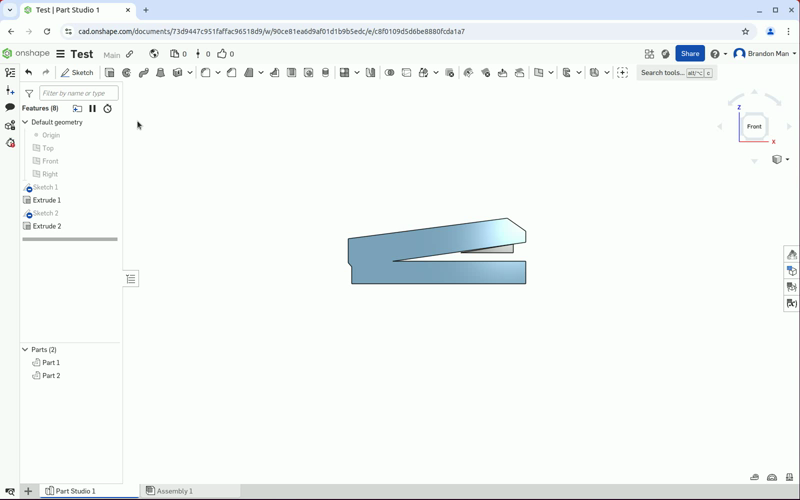
key(shift+h)
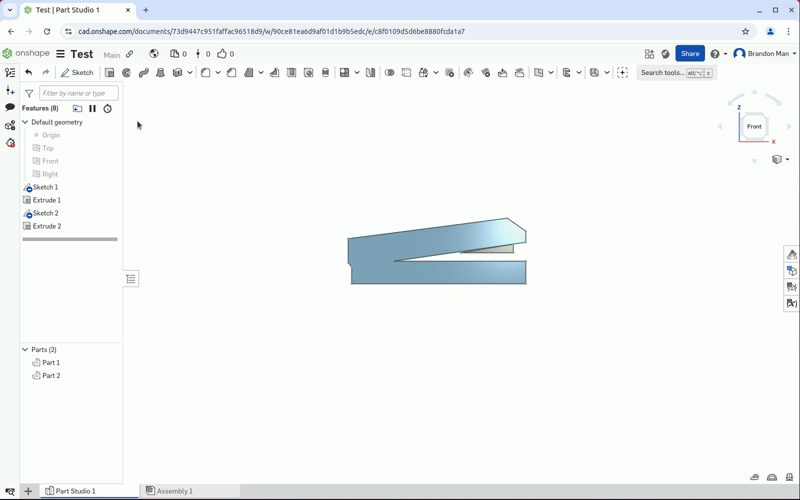
key(shift+h)
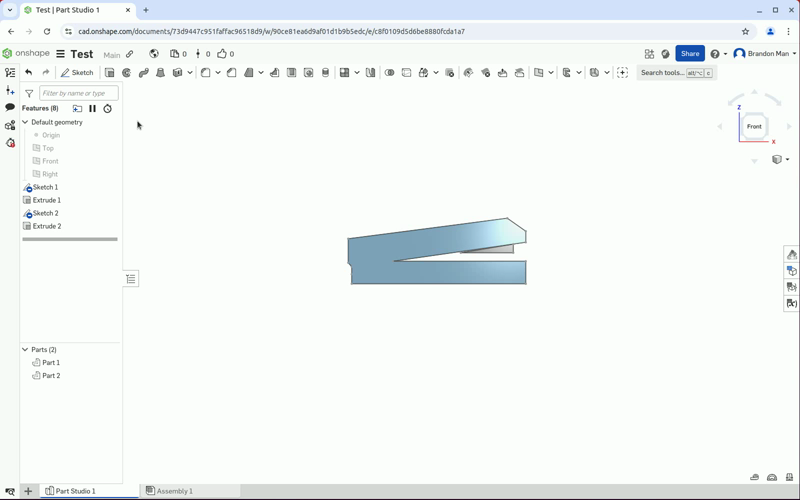
key(shift+7)
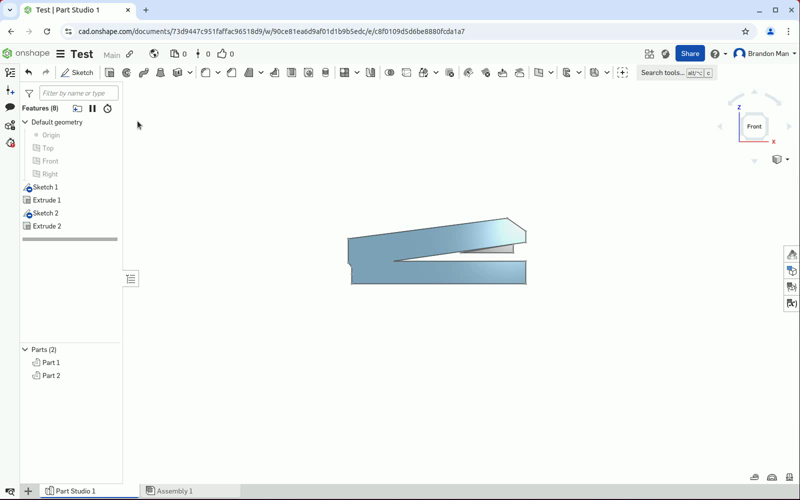
key(left, 2)
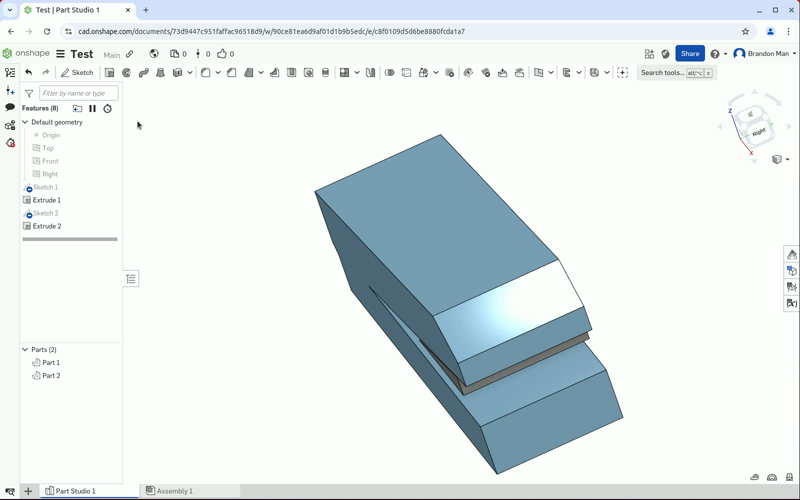
key(down, 2)
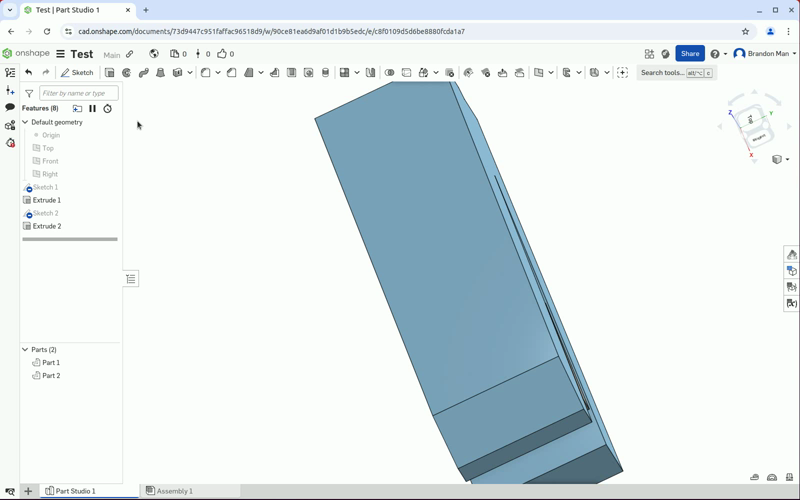
key(up, 2)
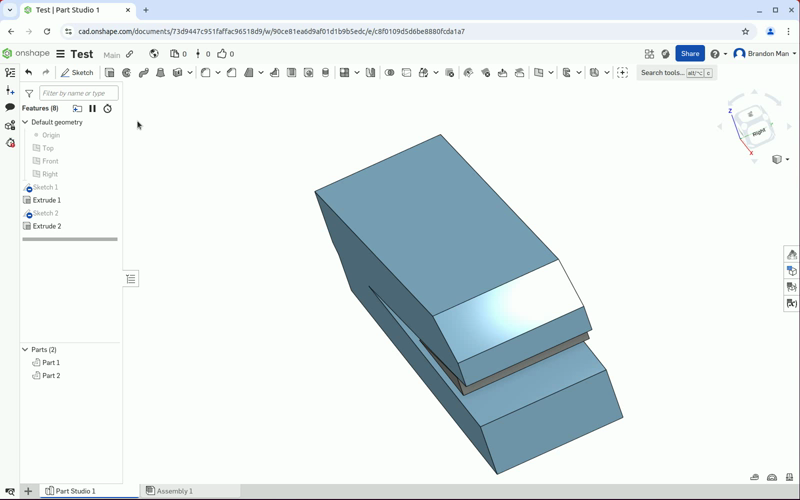
key(right, 2)
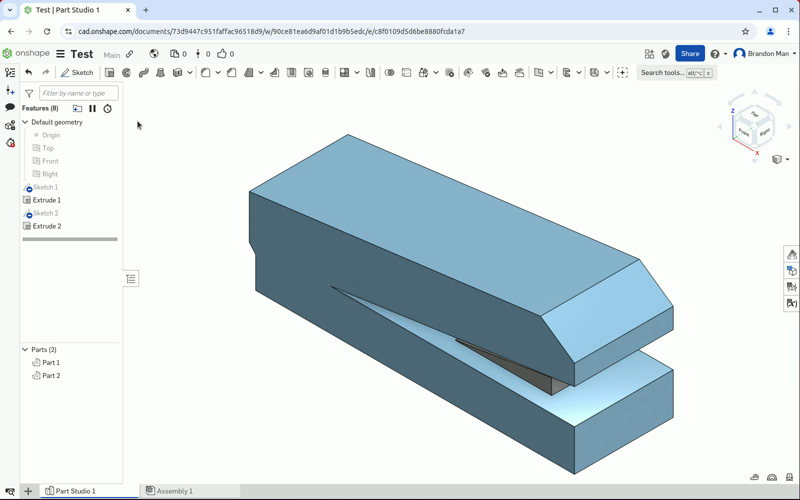
mouse_move(73, 189)
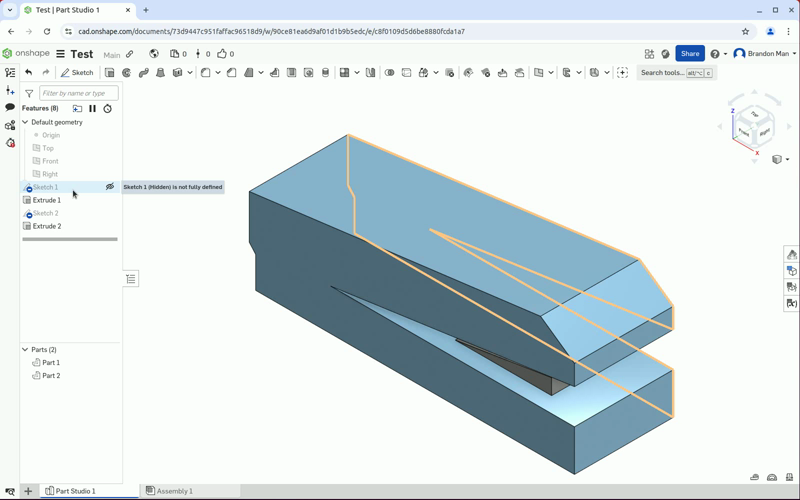
click(73, 189)